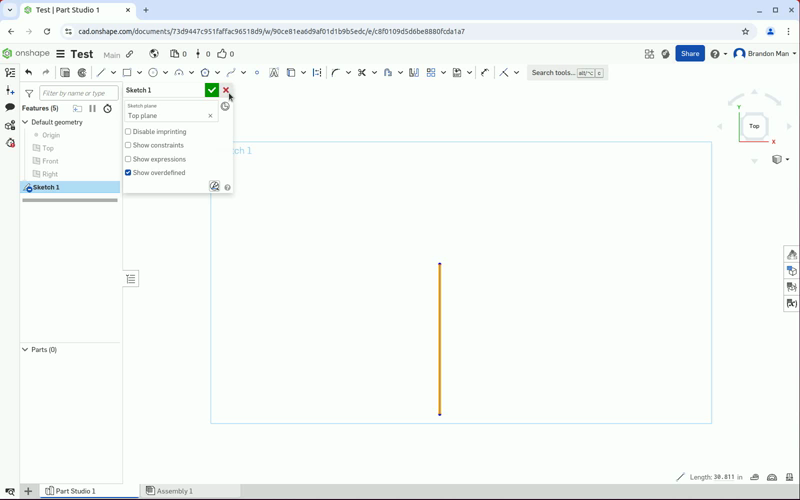
key(shift+h)
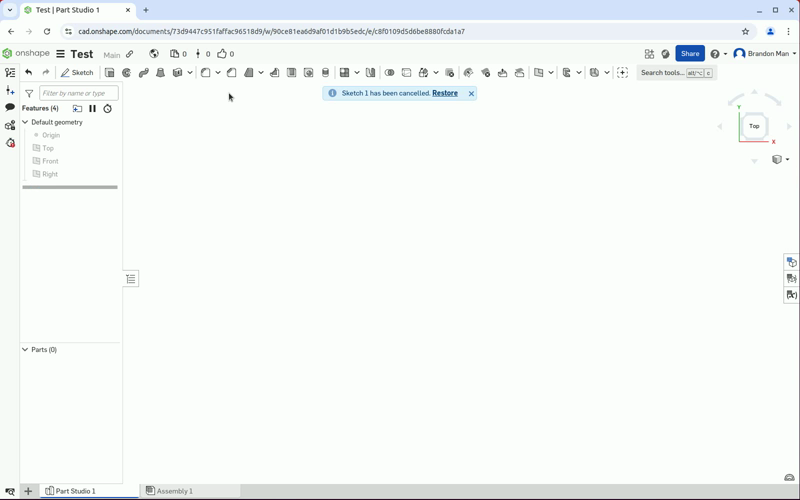
mouse_move(73, 352)
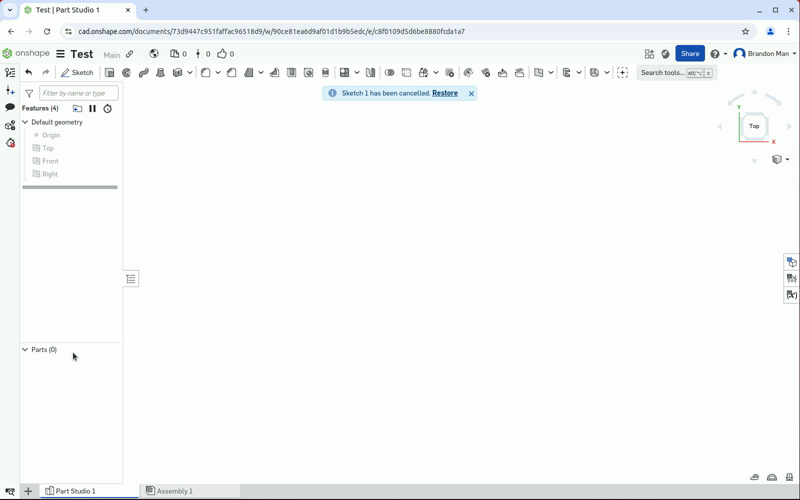
key(y)
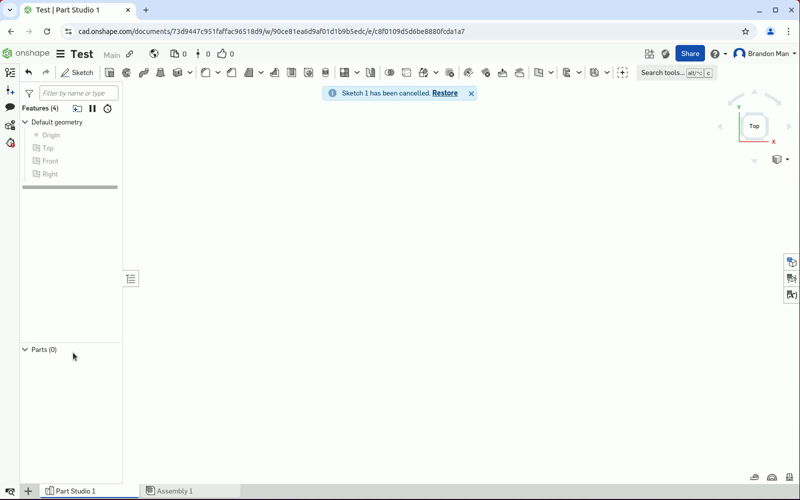
key(shift+p)
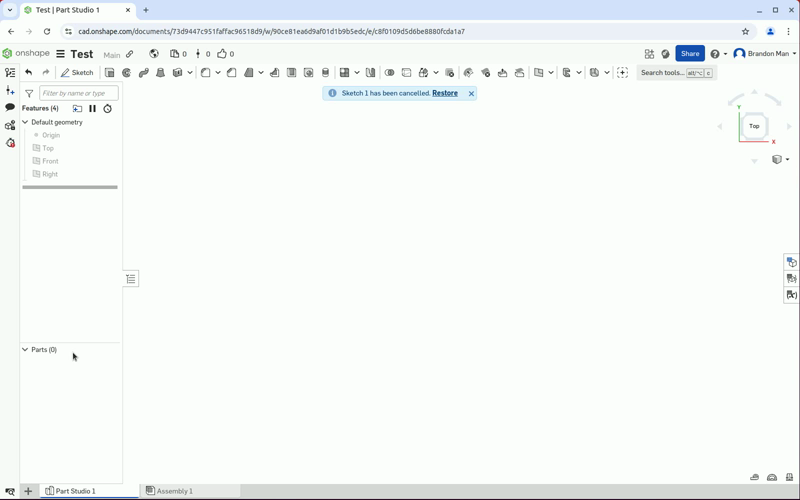
key(space)
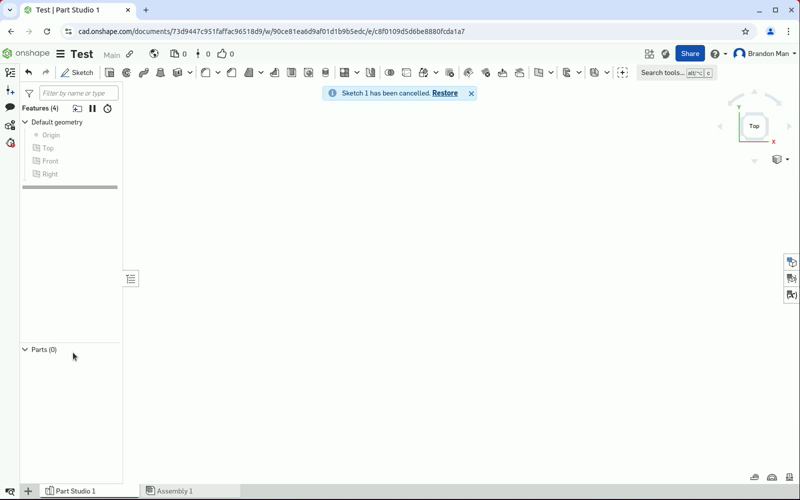
key_down(shift)
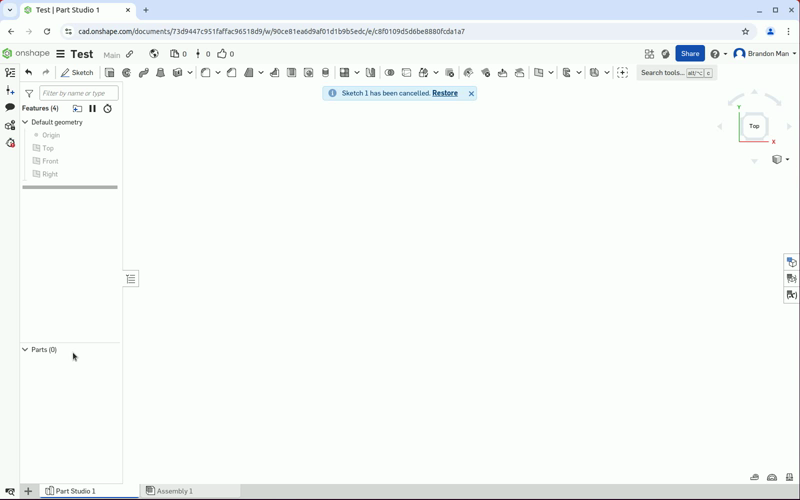
key(up)
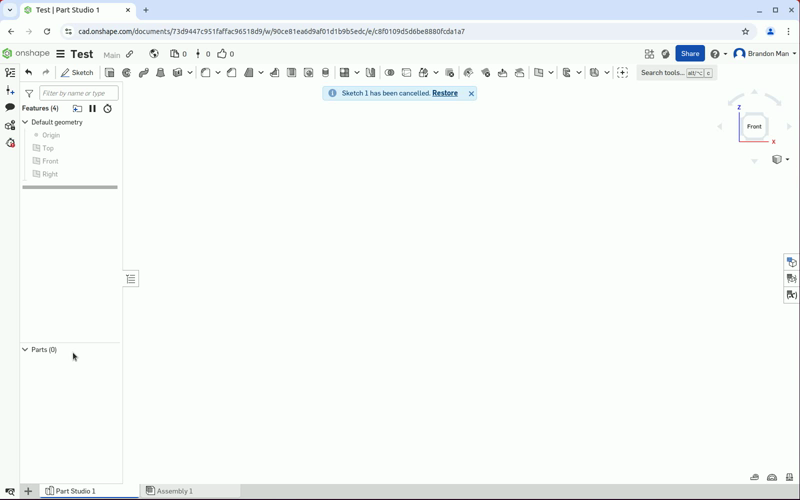
key_up(shift)
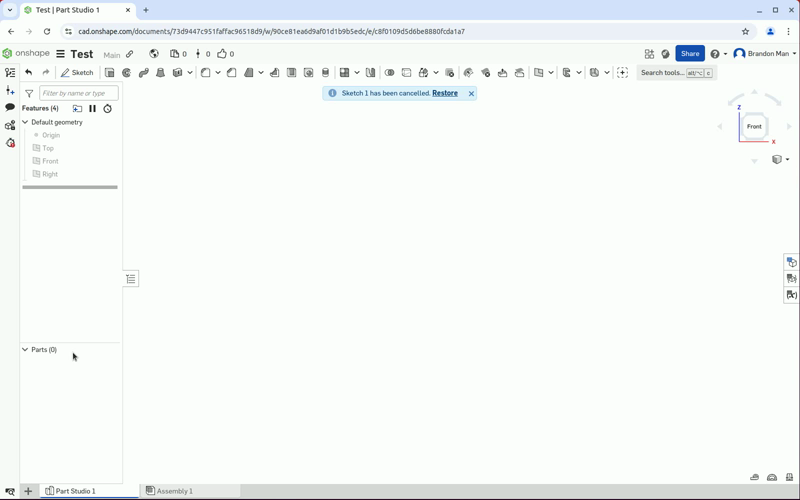
mouse_move(73, 352)
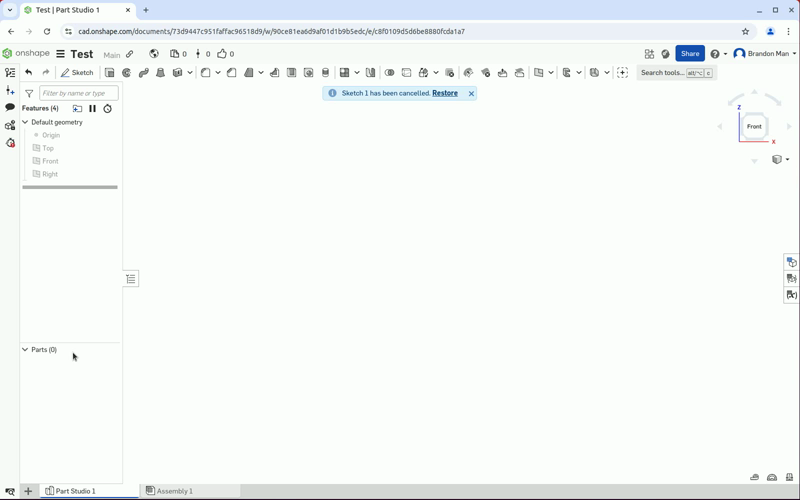
key(shift+y)
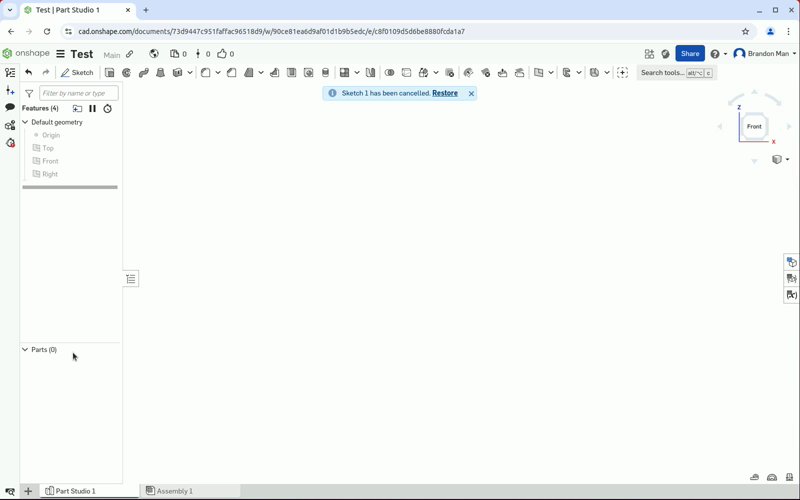
key(shift+s)
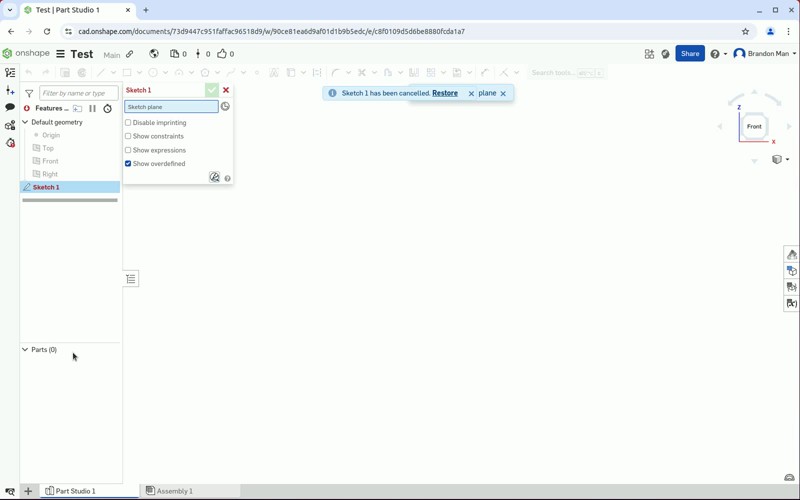
mouse_move(73, 163)
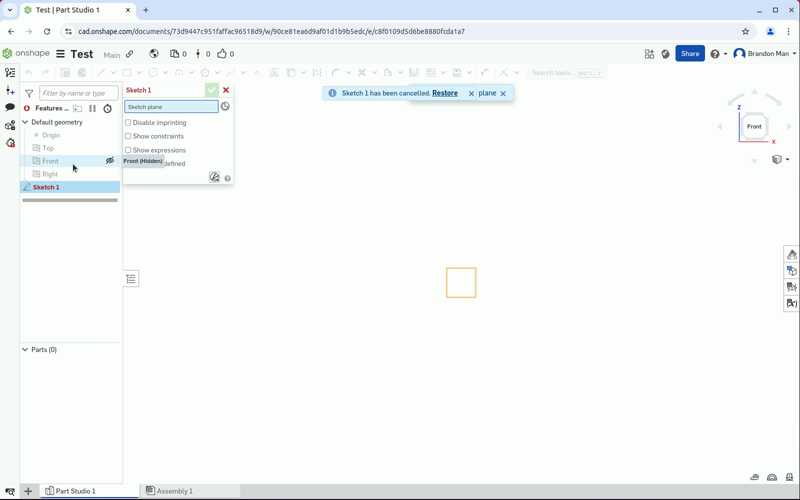
click(73, 163)
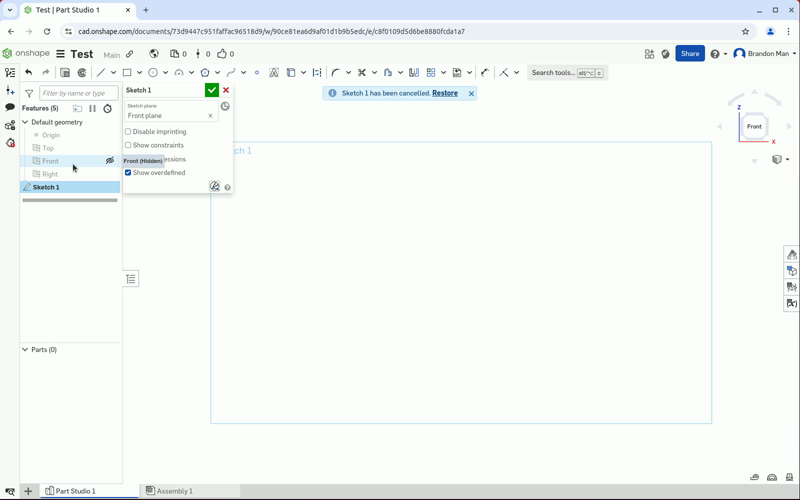
mouse_move(73, 352)
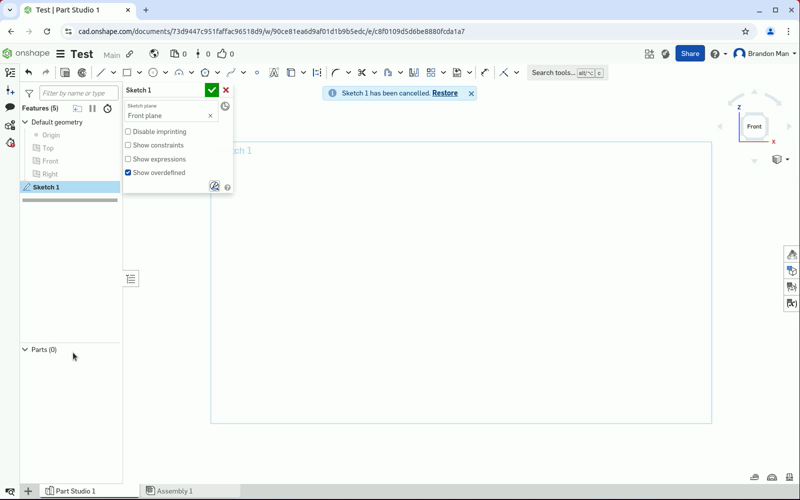
key(y)
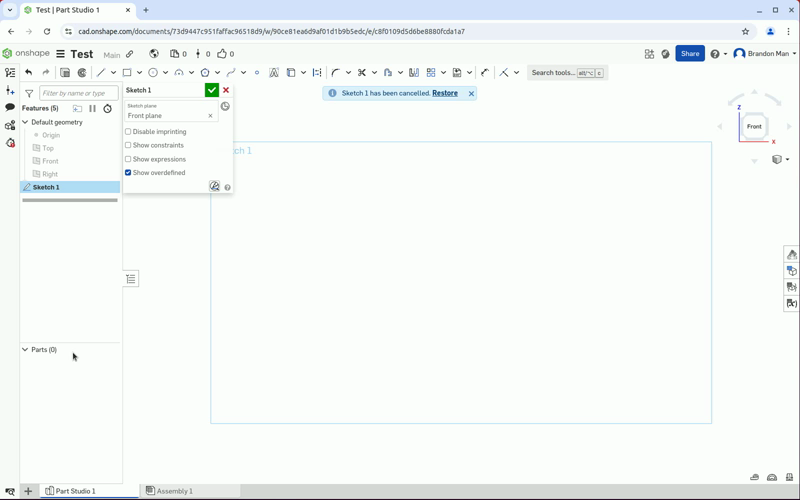
key(l)
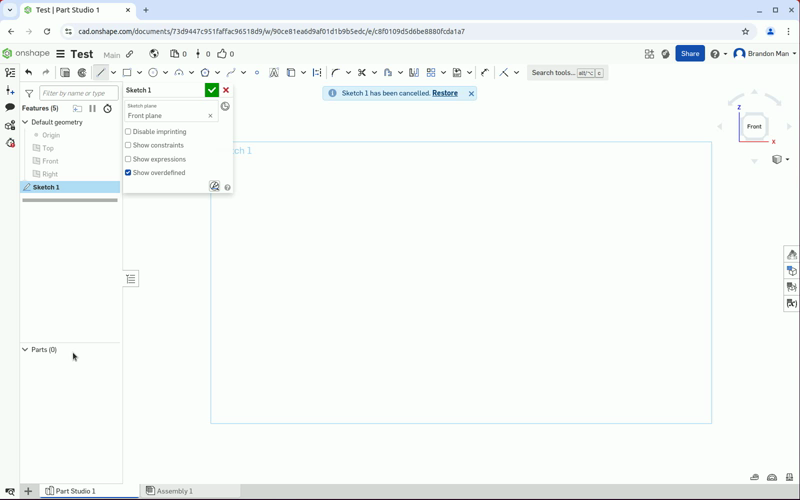
key_down(shift)
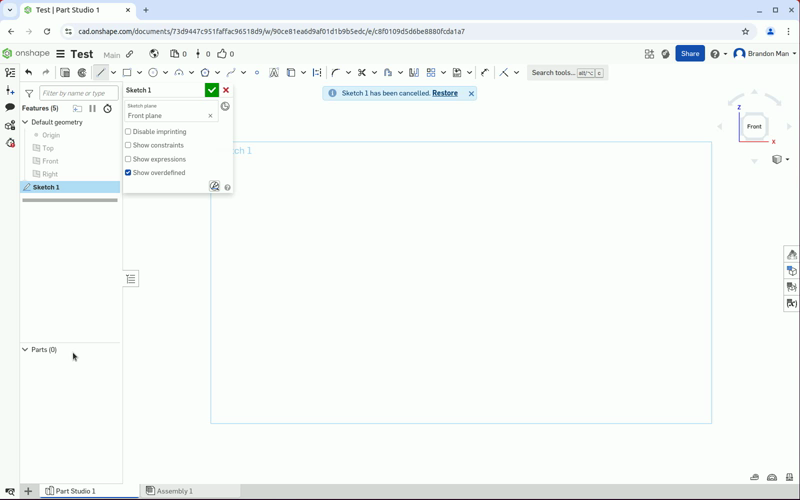
mouse_move(376, 282)
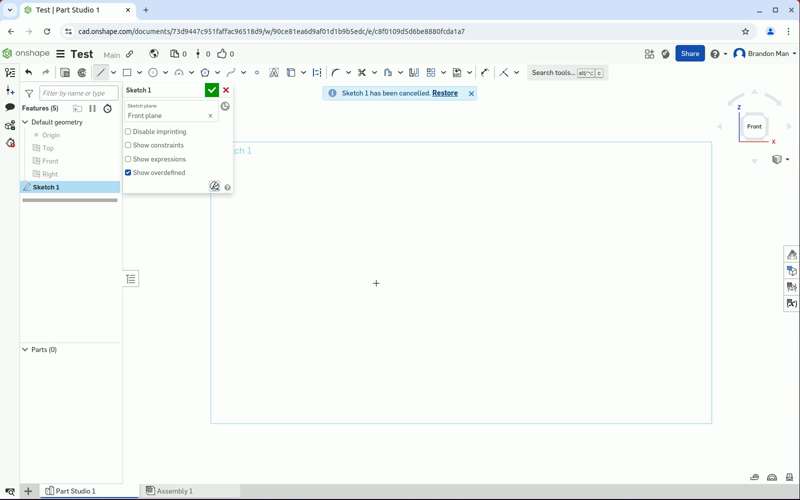
click(376, 282)
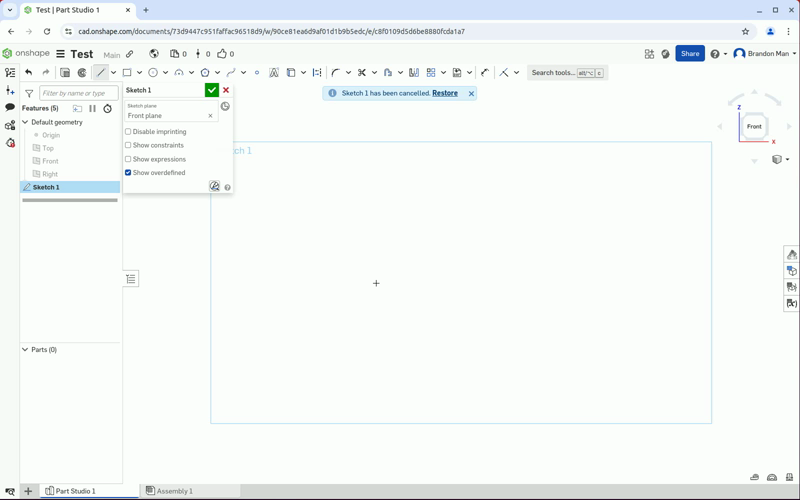
key_up(shift)
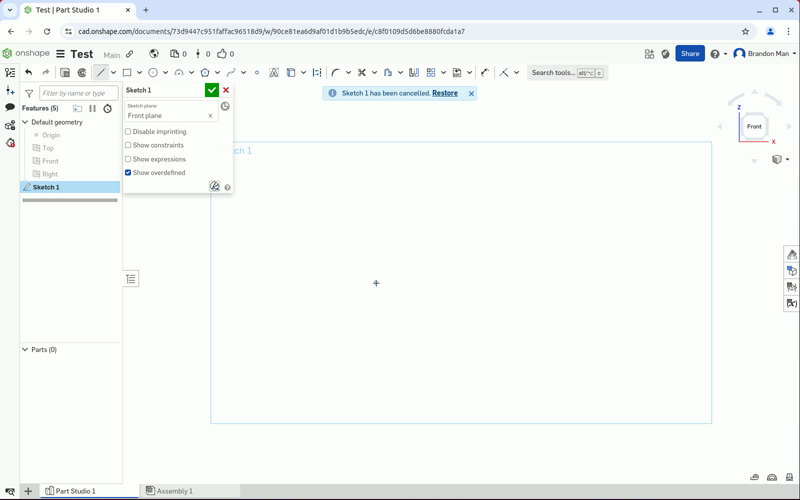
key_down(shift)
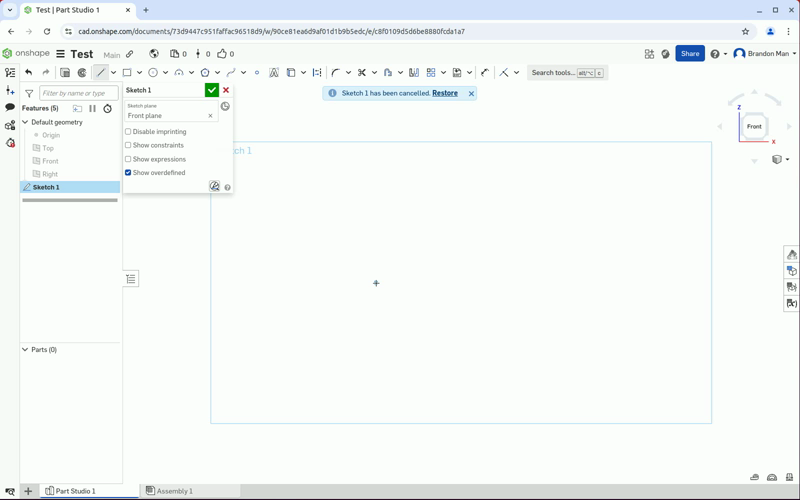
mouse_move(461, 282)
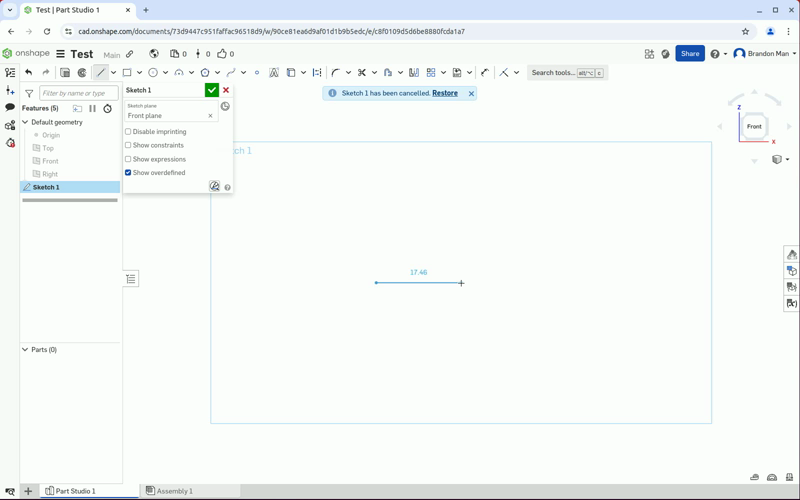
click(461, 282)
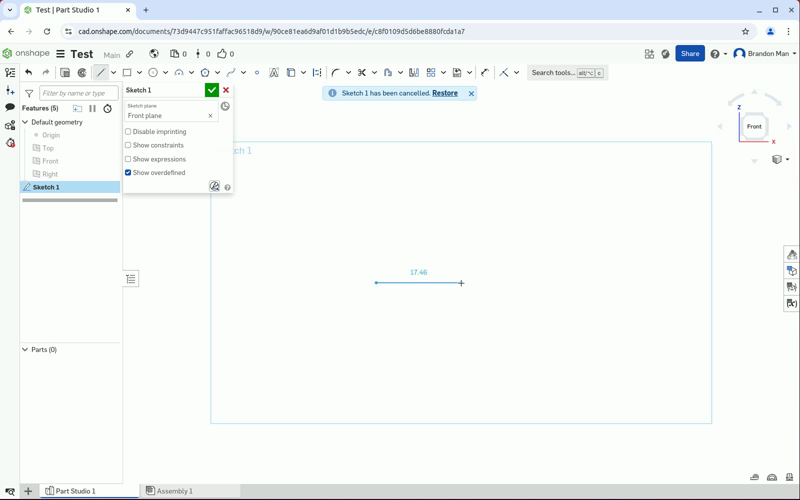
key_up(shift)
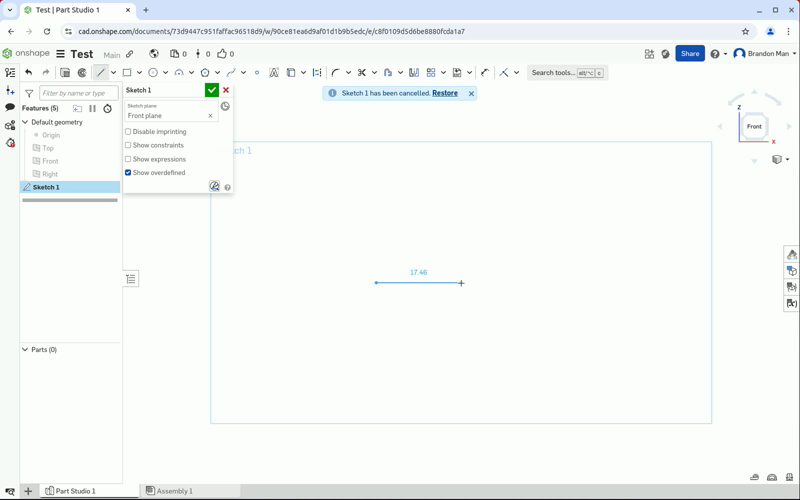
key_down(shift)
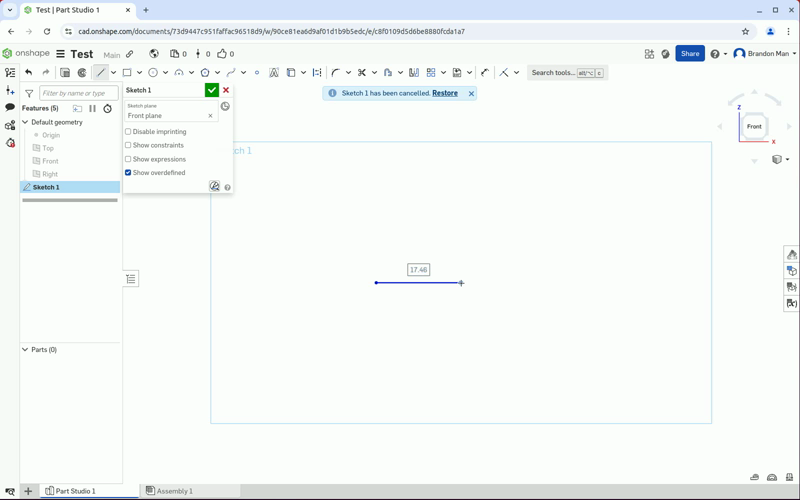
mouse_move(544, 282)
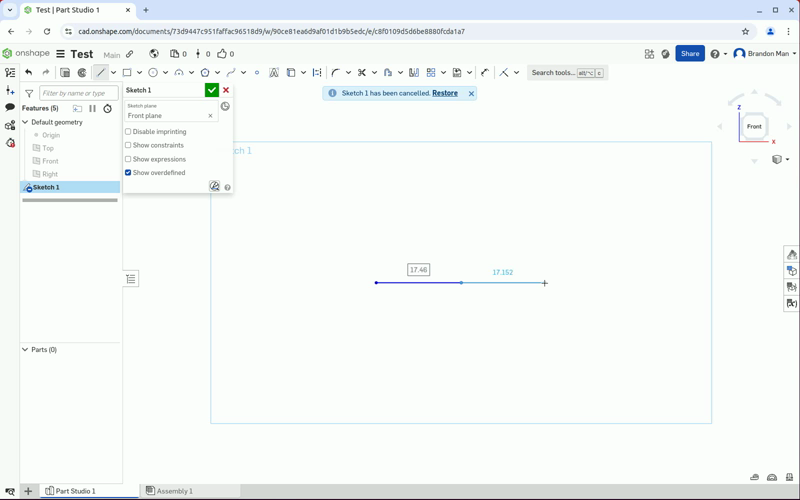
click(544, 282)
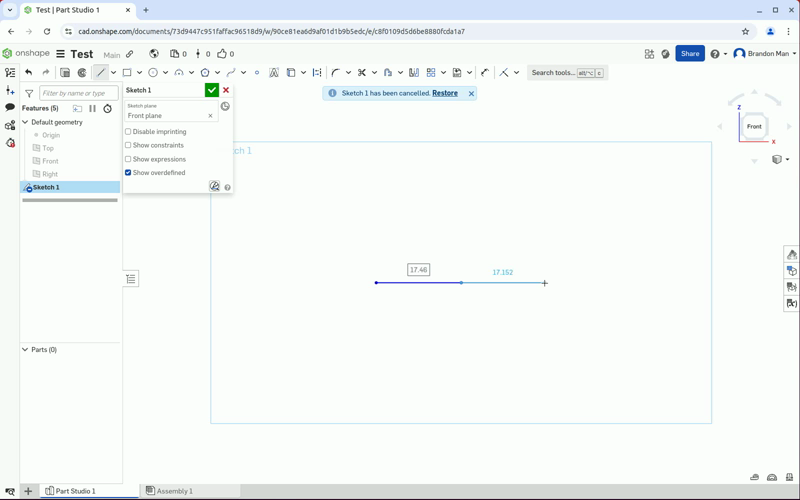
key_up(shift)
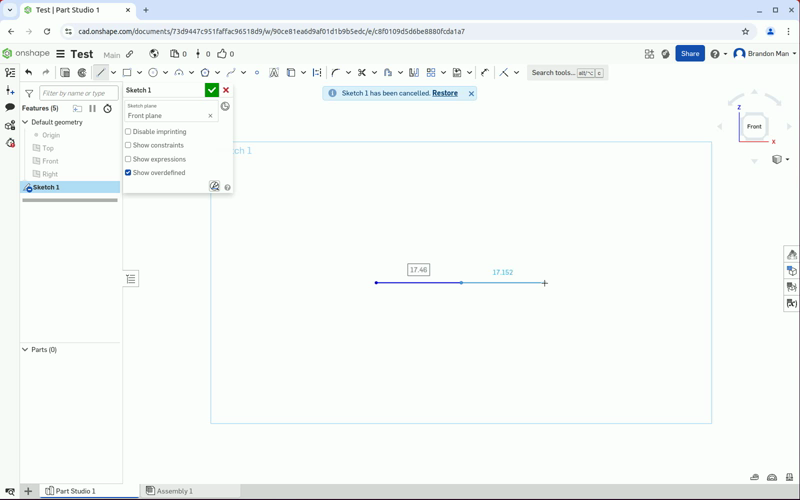
key_down(shift)
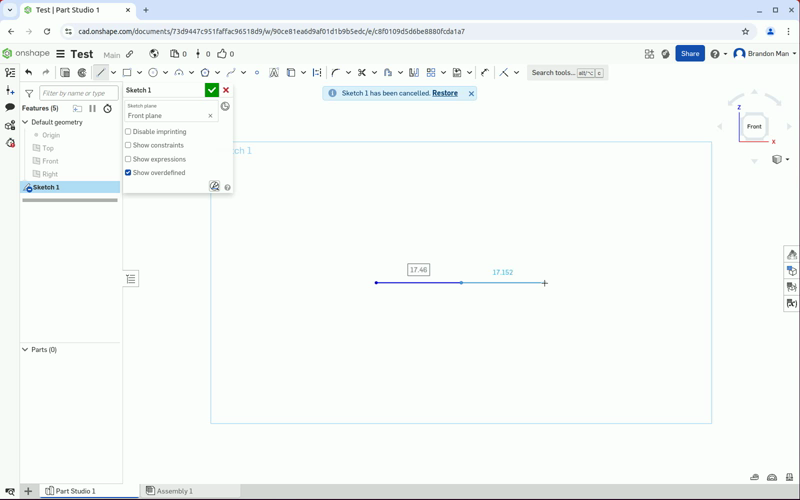
mouse_move(461, 198)
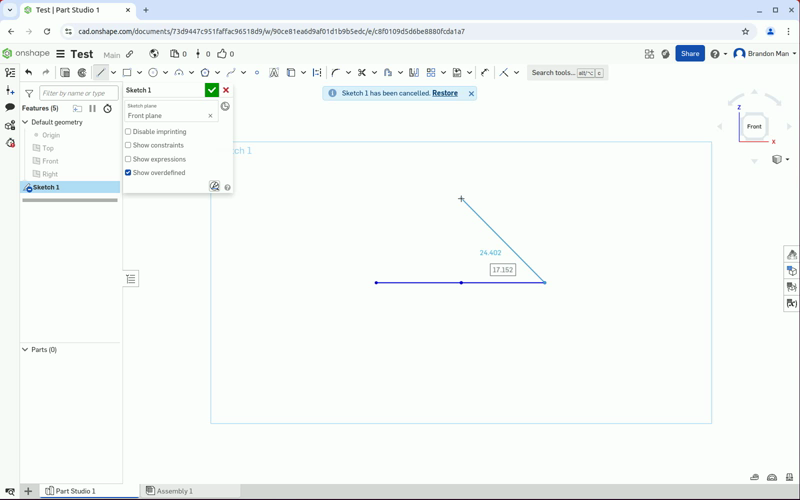
click(461, 198)
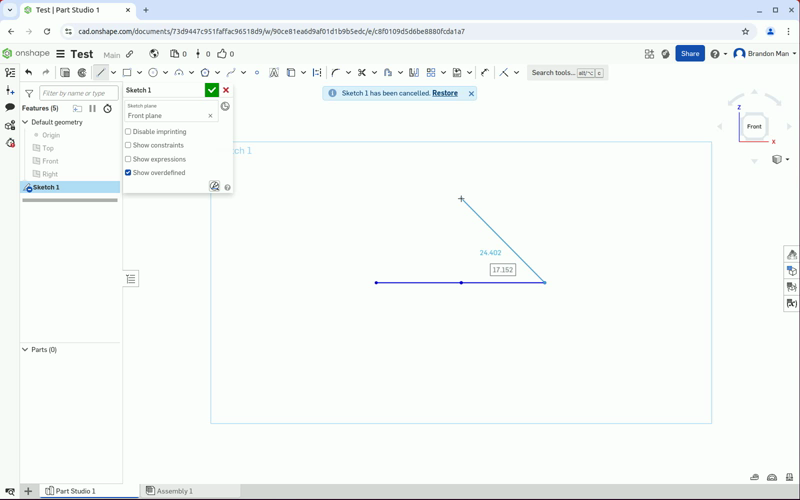
key_up(shift)
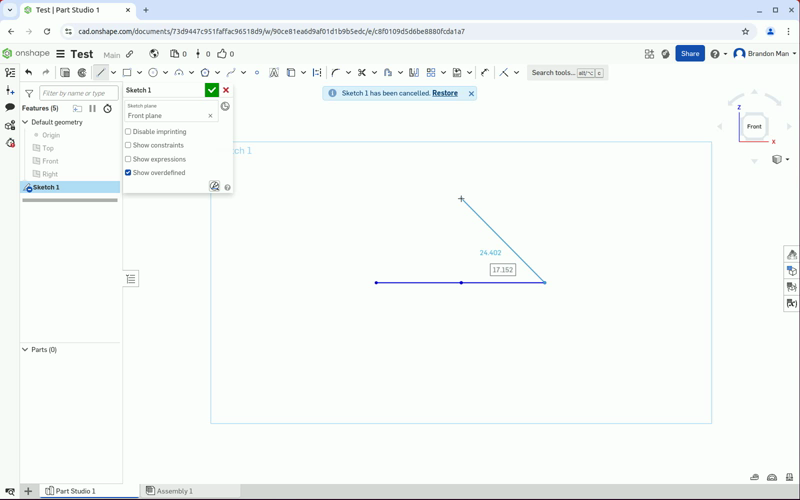
key_down(shift)
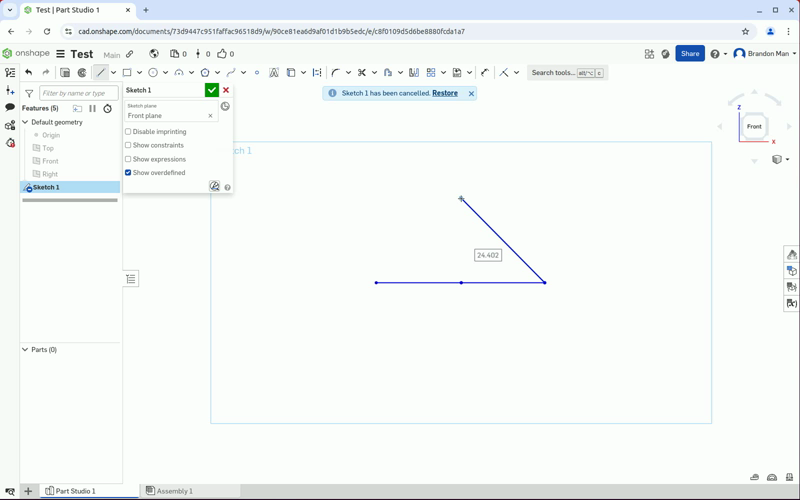
mouse_move(376, 282)
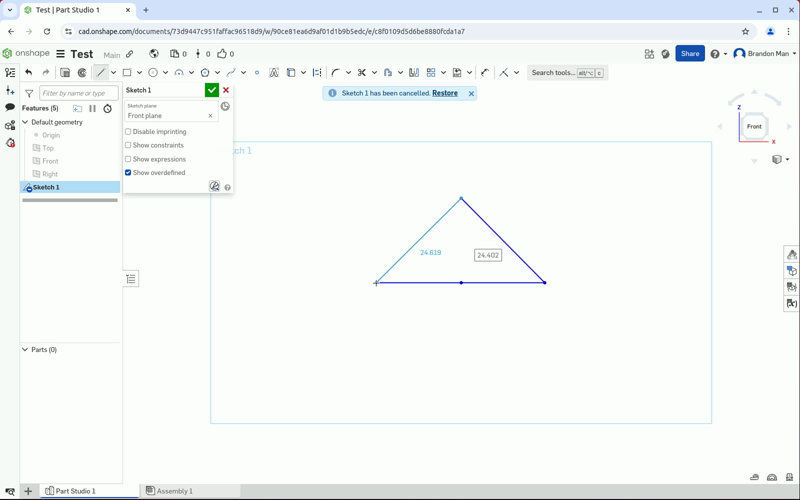
key_up(shift)
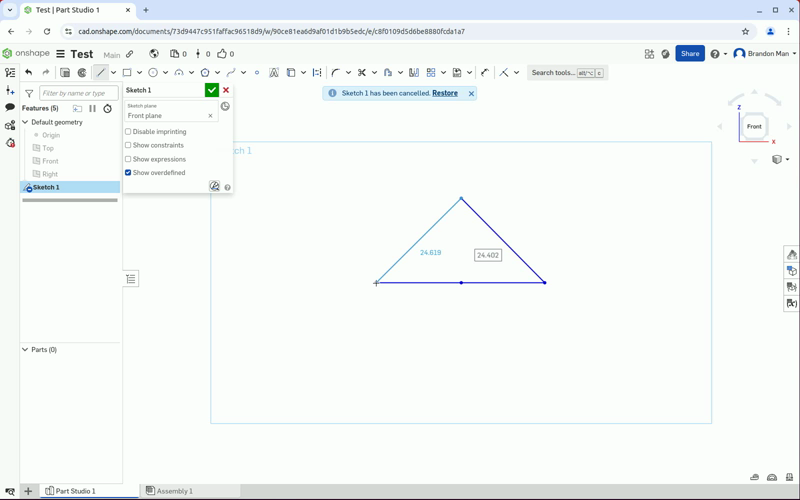
click(376, 282)
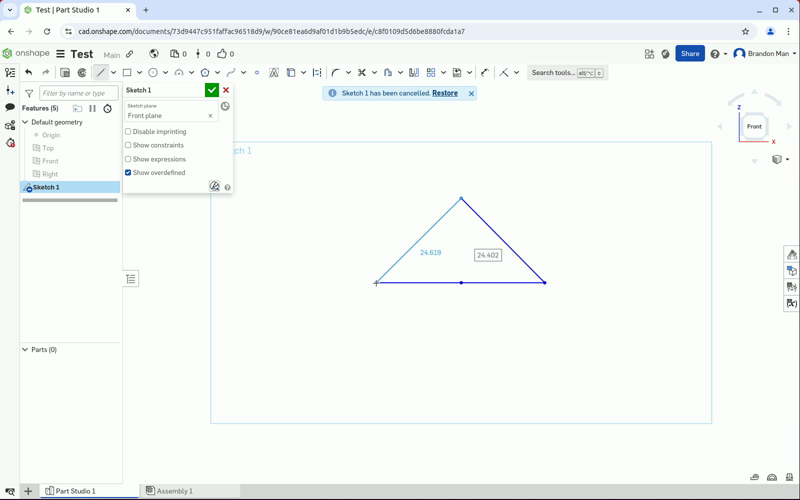
key(esc)
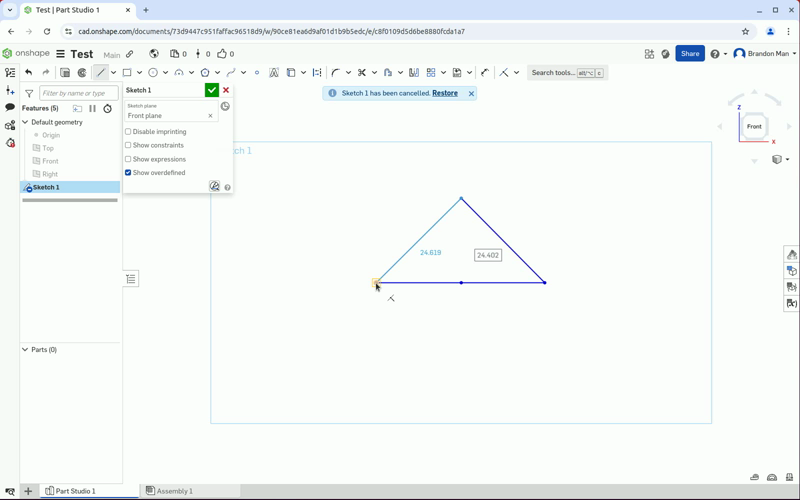
mouse_move(425, 267)
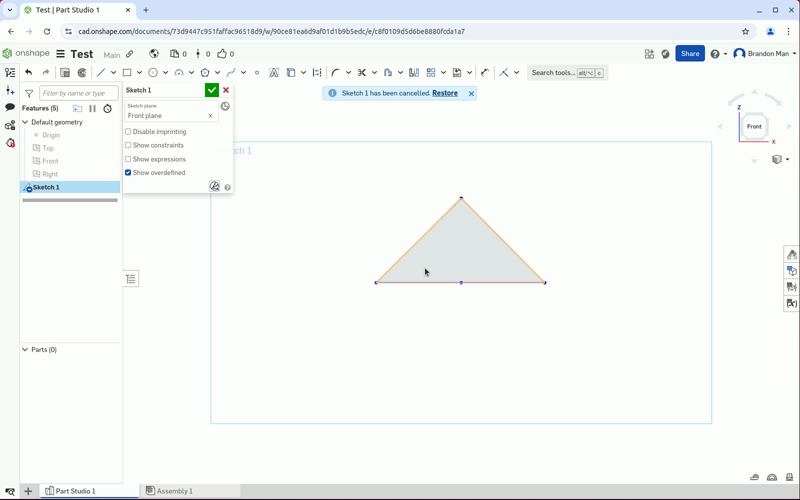
click(425, 267)
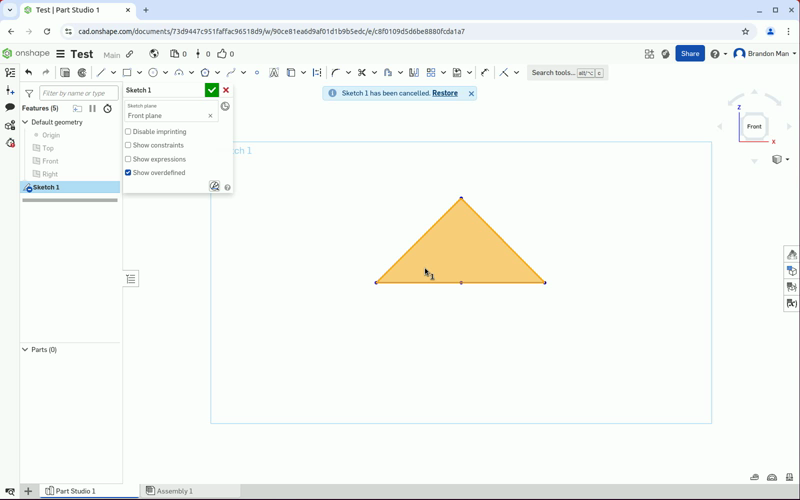
mouse_move(73, 352)
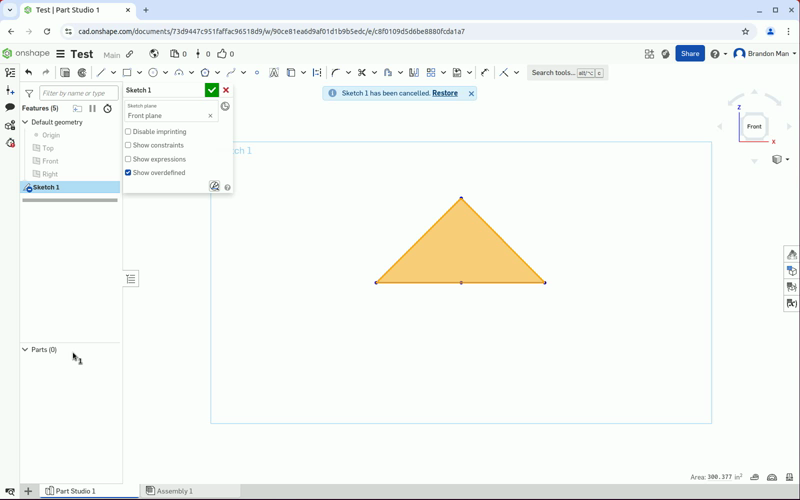
key(shift+y)
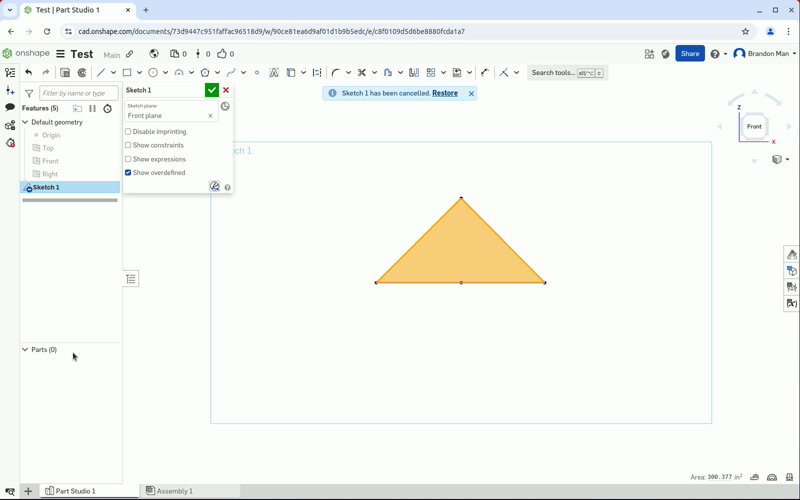
key(shift+e)
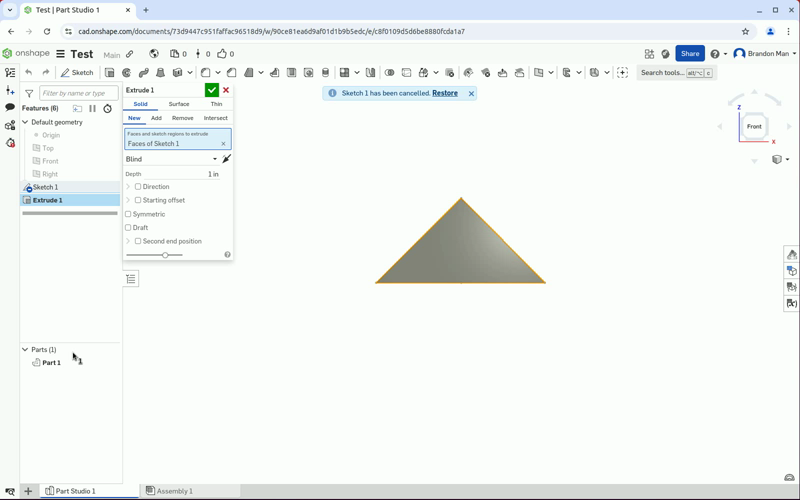
mouse_move(143, 106)
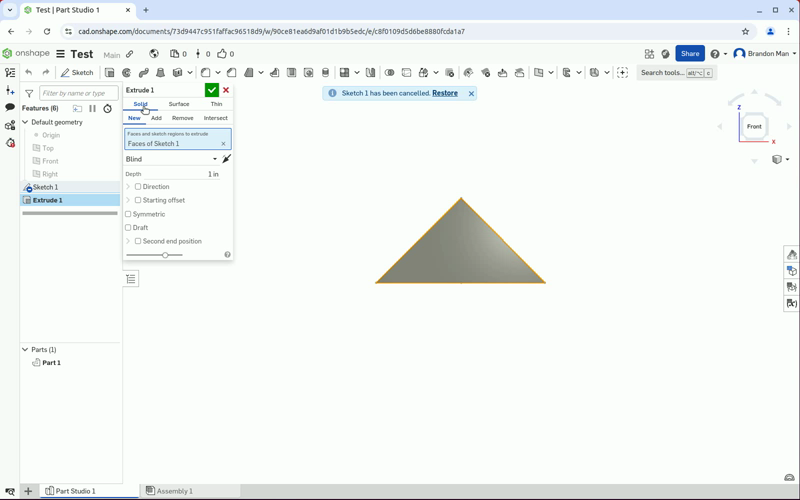
click(143, 106)
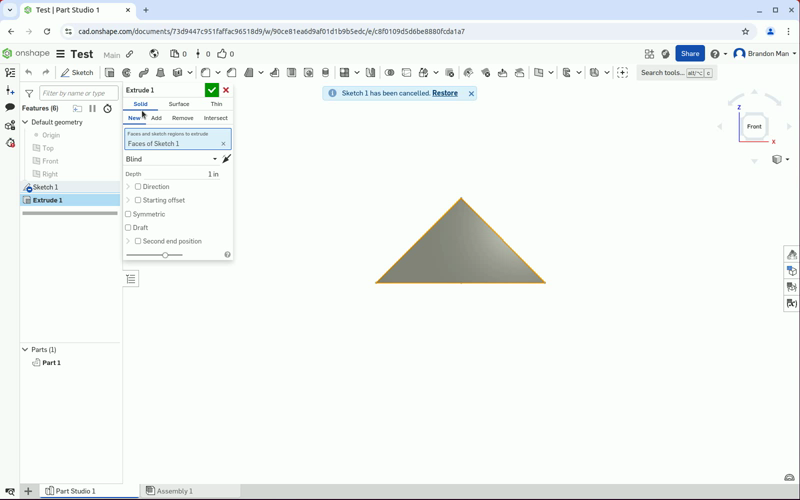
mouse_move(137, 120)
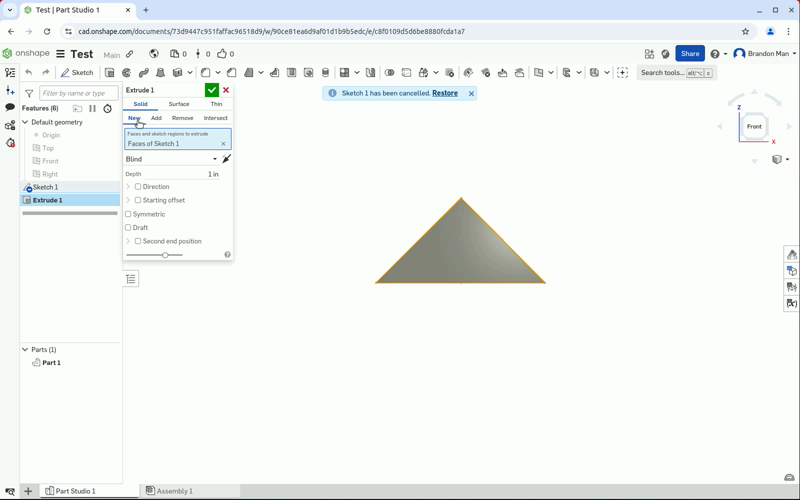
click(137, 120)
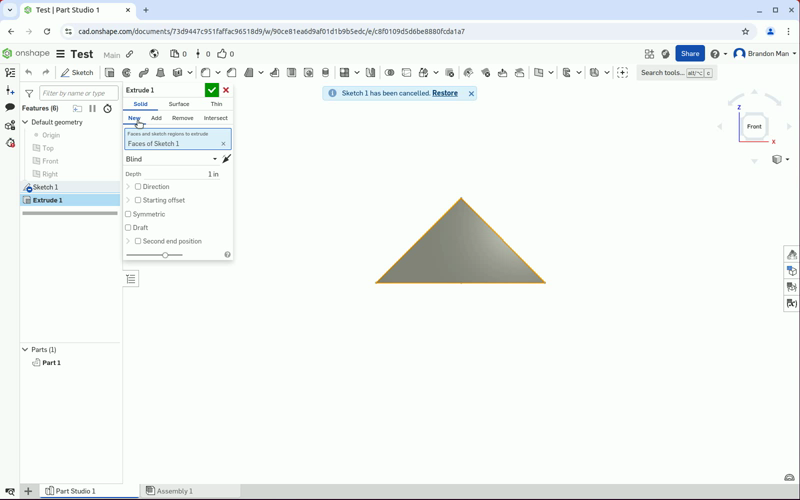
key(tab, 4)
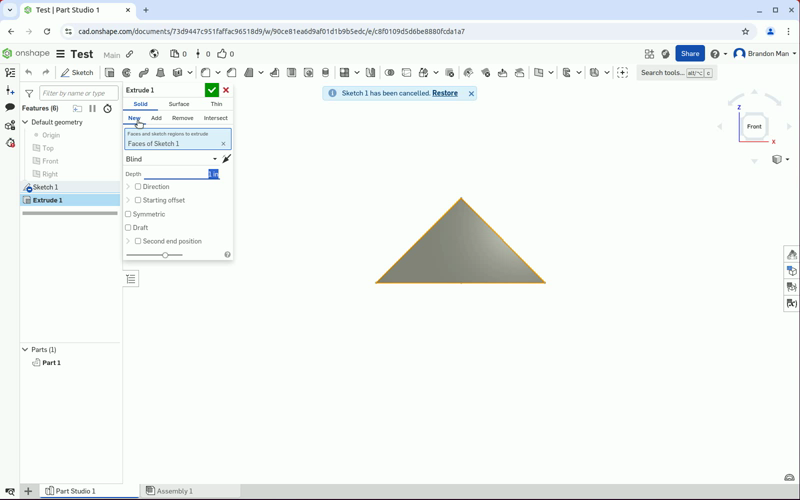
text(23.108)
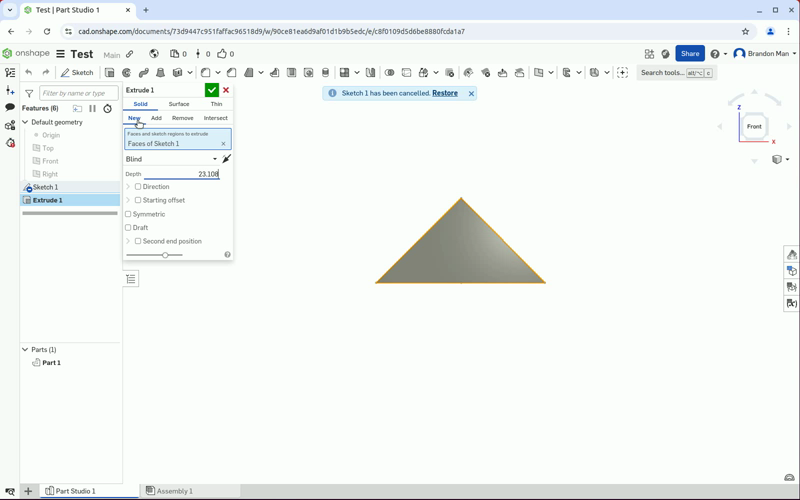
key(enter)
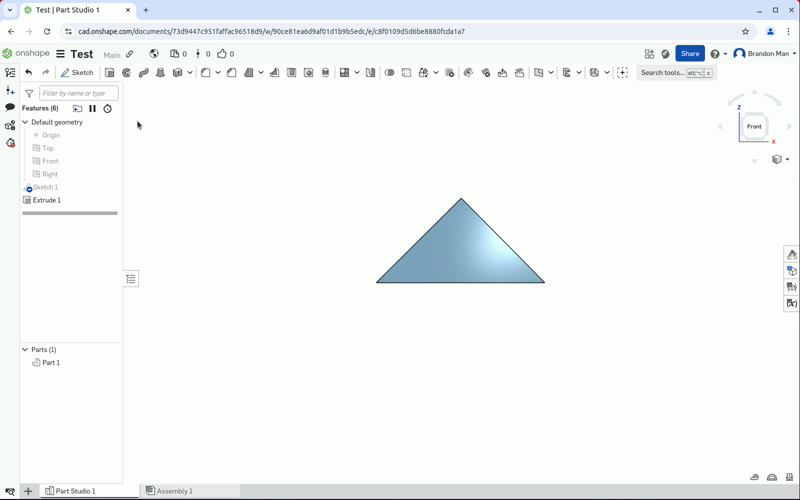
key(shift+h)
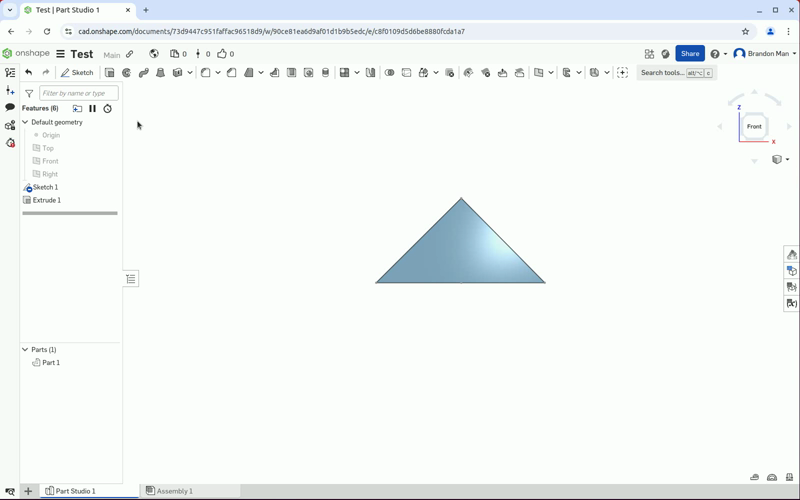
key(shift+h)
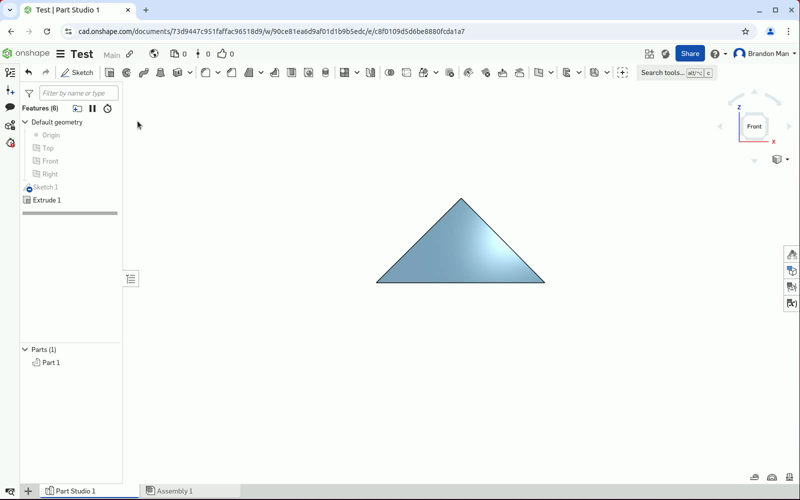
mouse_move(73, 189)
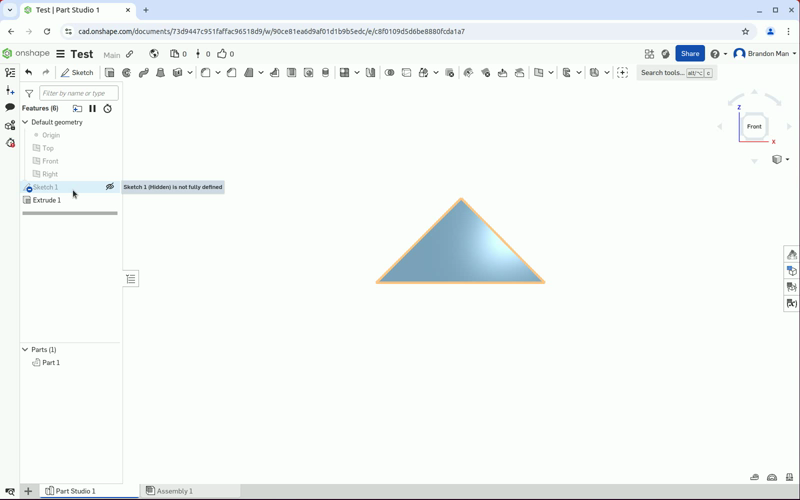
click(73, 189)
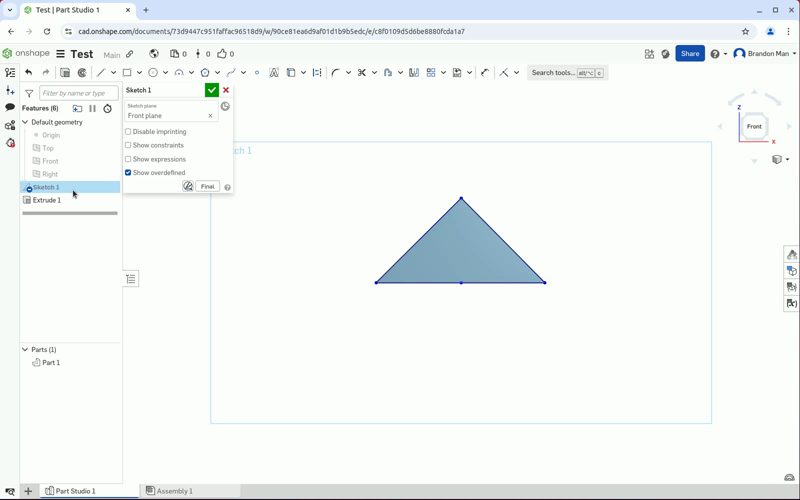
mouse_move(229, 92)
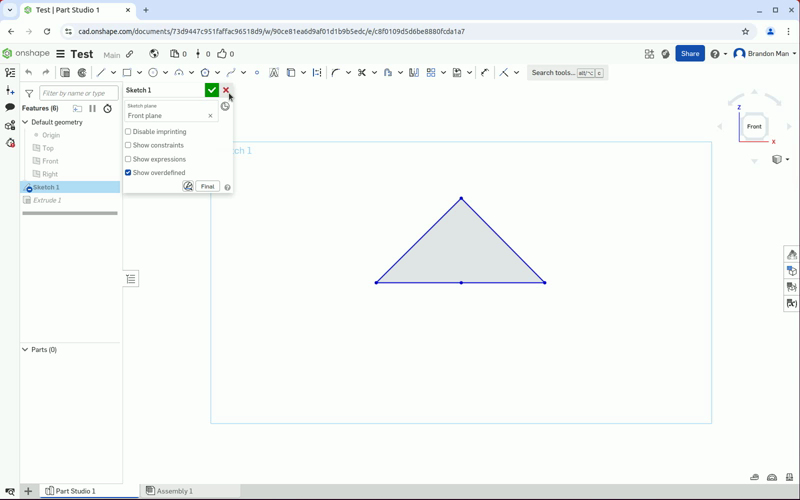
click(229, 92)
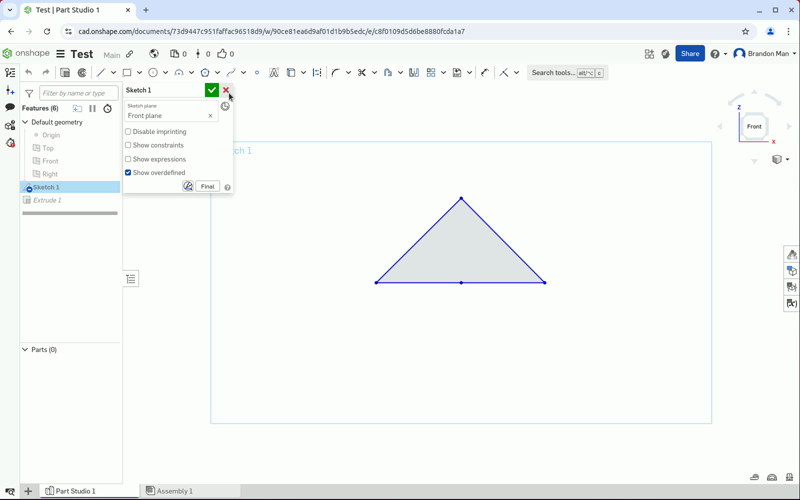
key(shift+s)
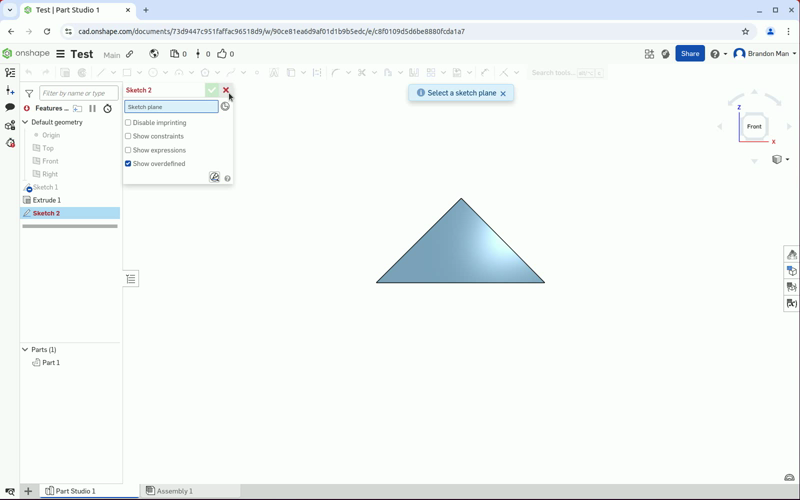
mouse_move(73, 163)
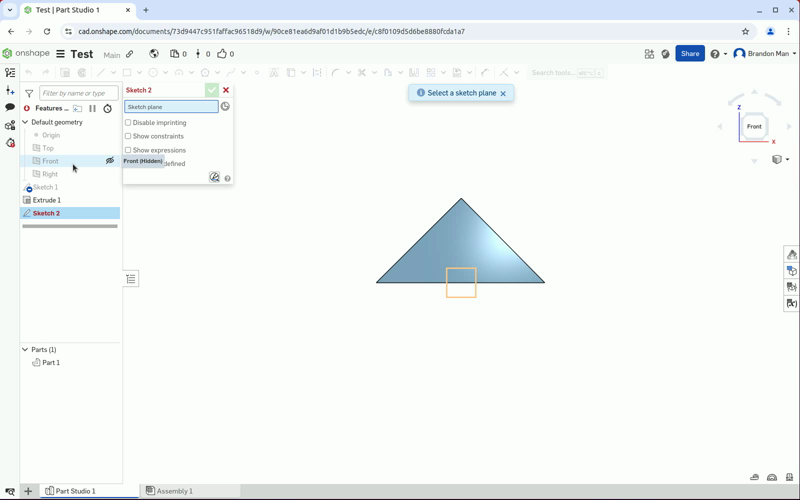
click(73, 163)
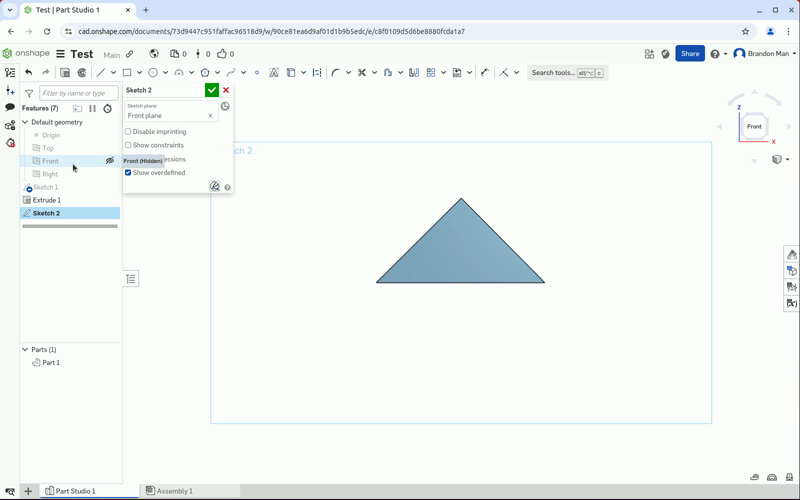
mouse_move(73, 352)
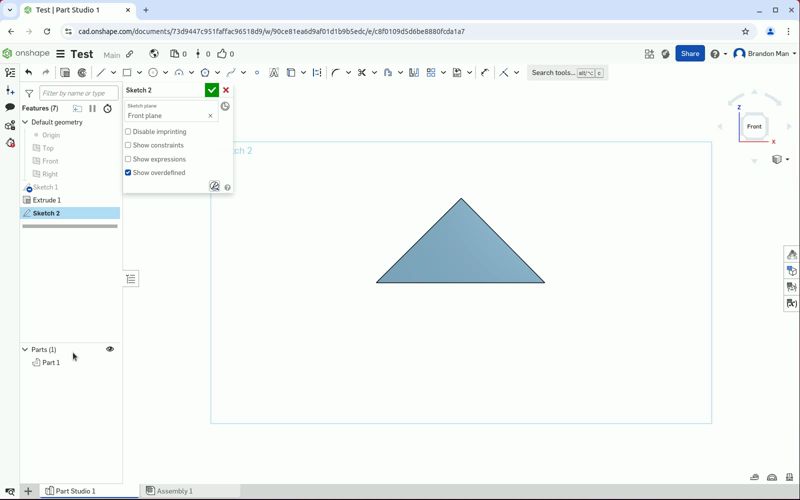
key(y)
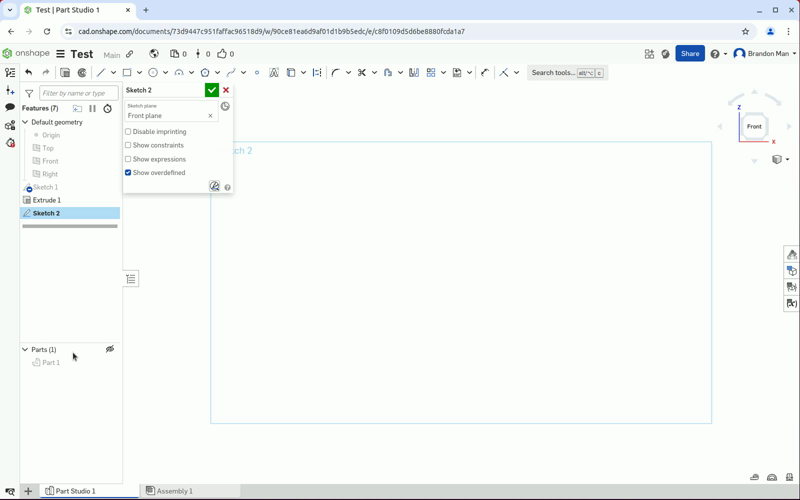
key(l)
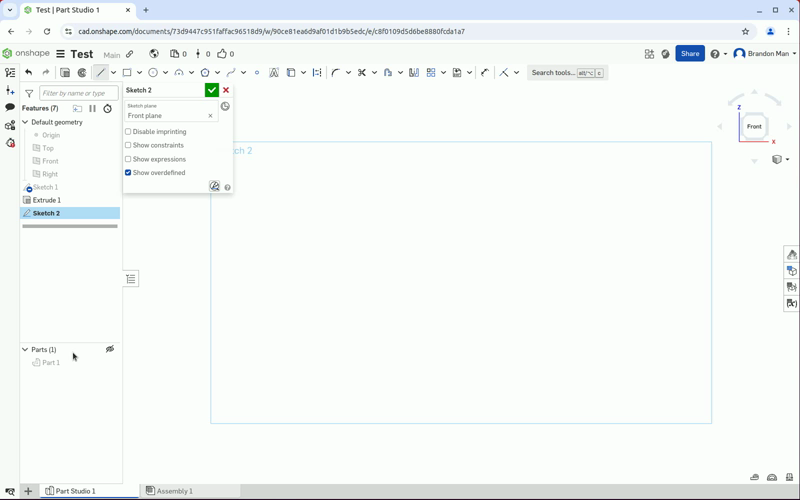
key_down(shift)
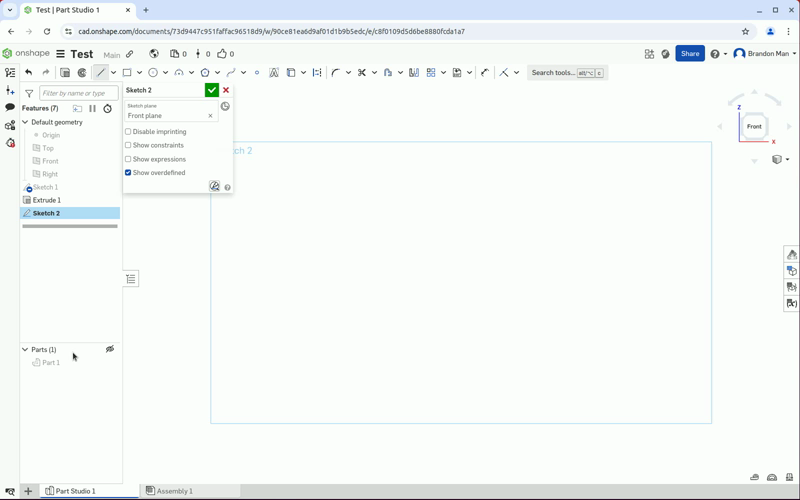
mouse_move(376, 282)
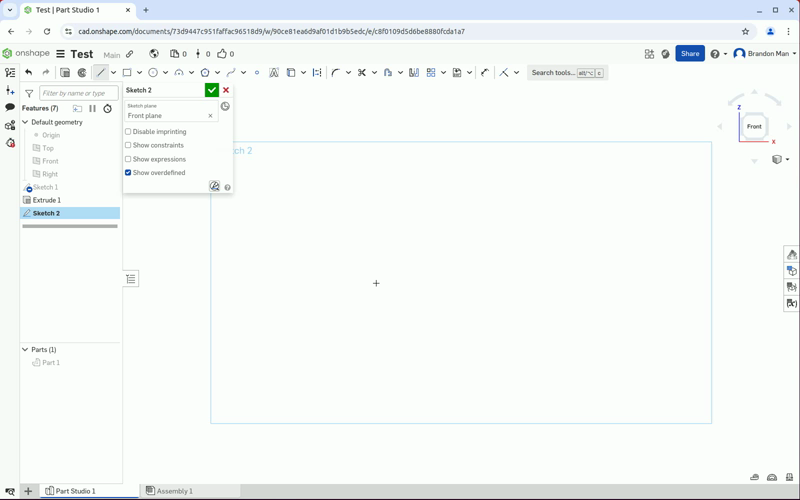
click(376, 282)
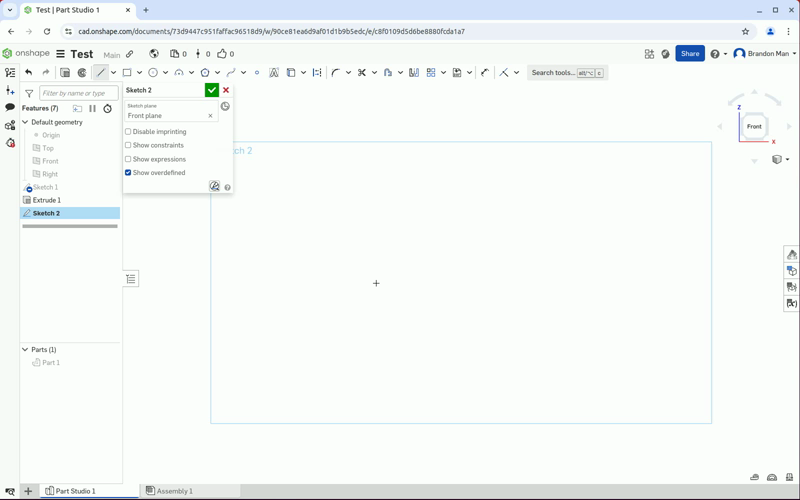
key_up(shift)
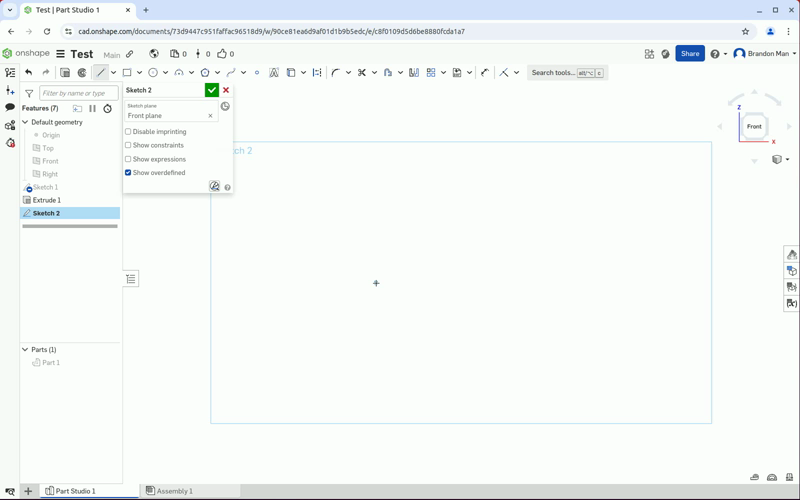
key_down(shift)
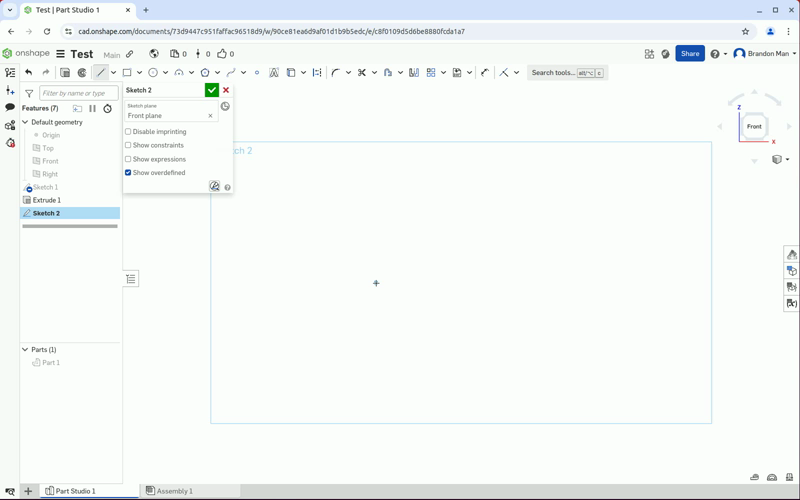
mouse_move(461, 198)
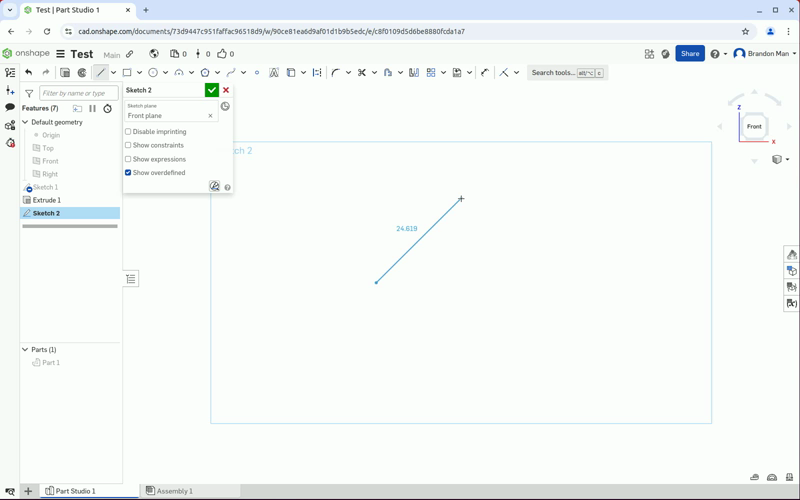
click(461, 198)
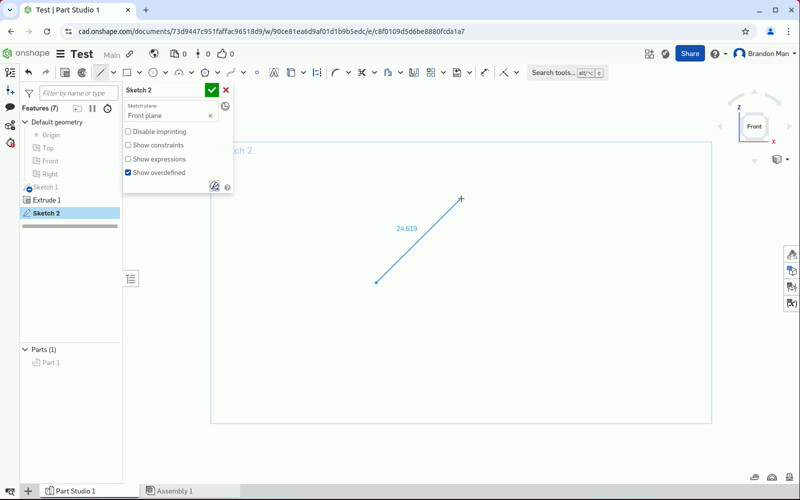
key_up(shift)
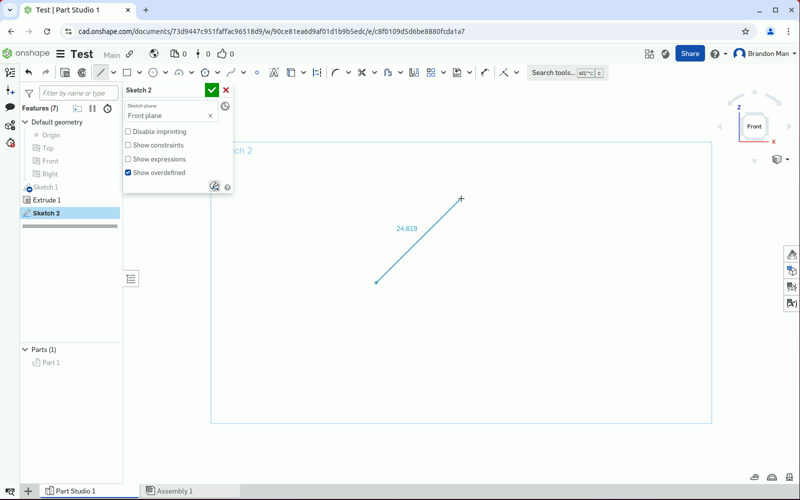
key_down(shift)
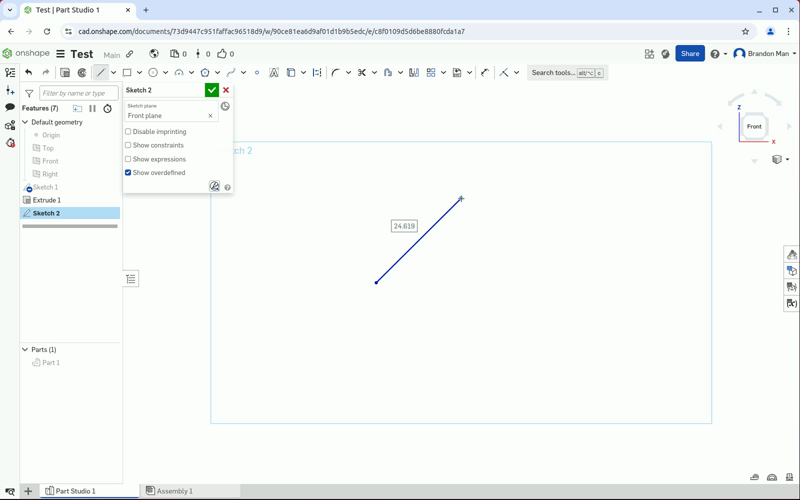
mouse_move(544, 282)
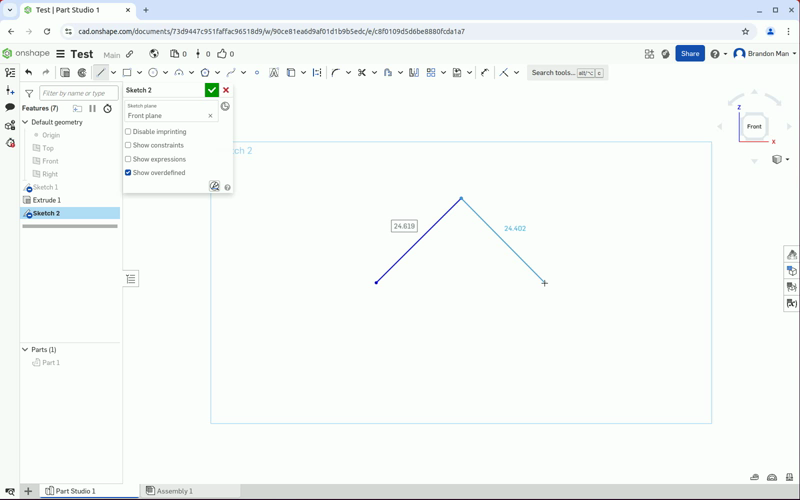
click(544, 282)
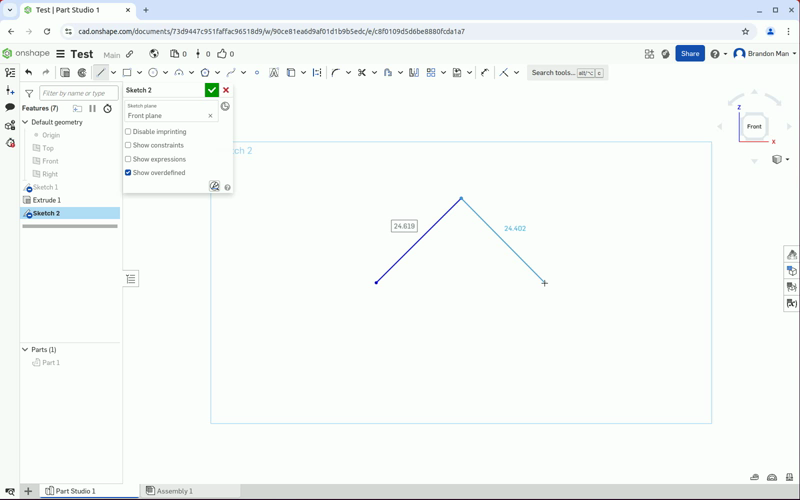
key_up(shift)
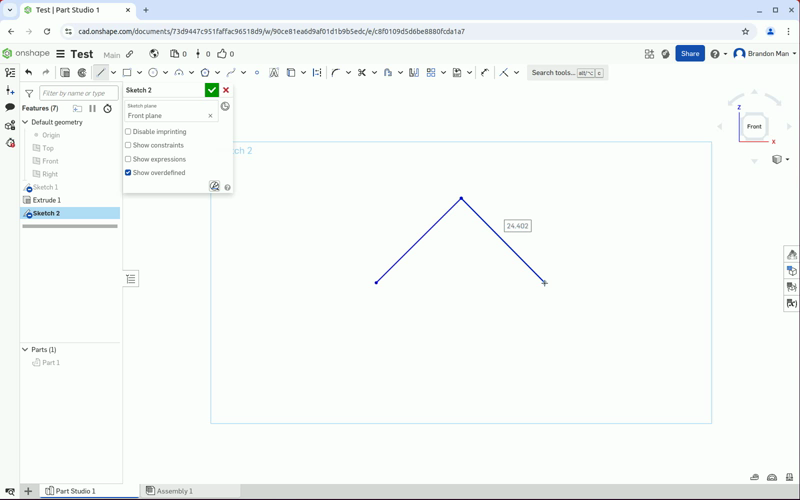
key_down(shift)
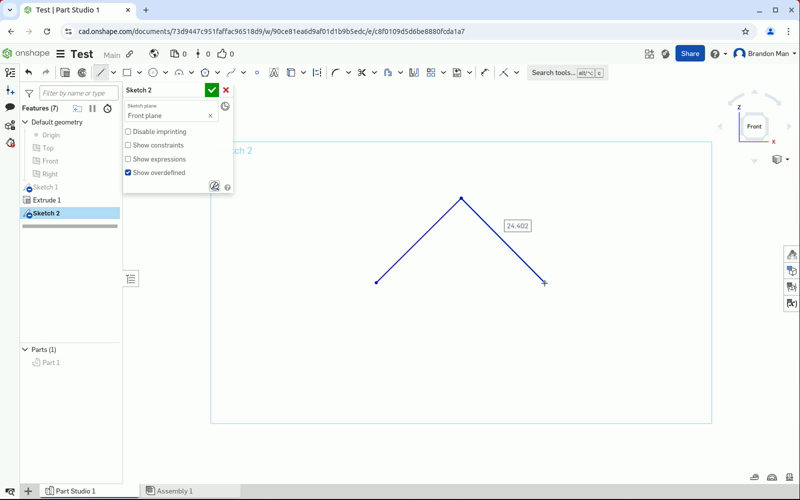
mouse_move(574, 282)
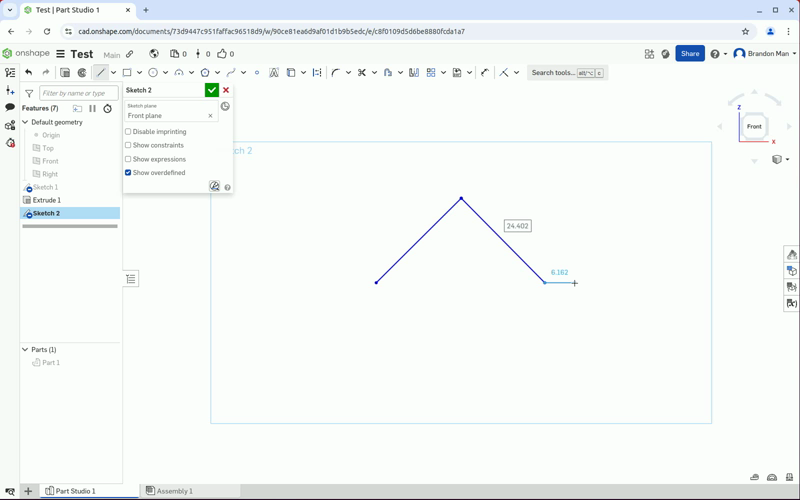
mouse_move(544, 226)
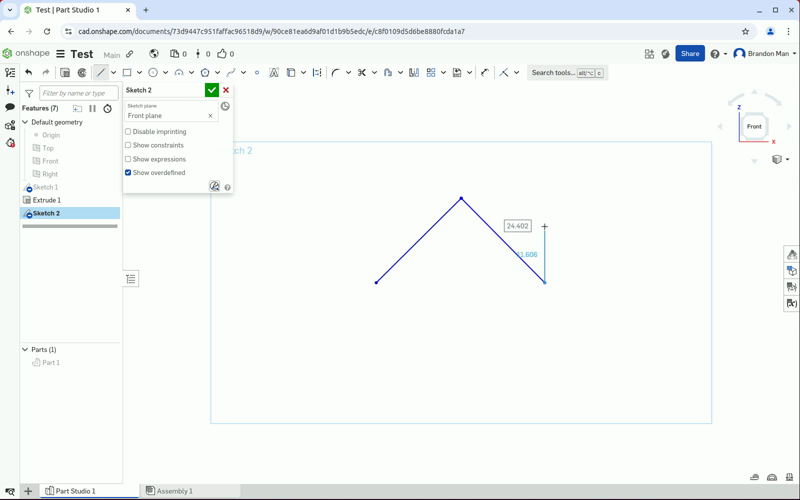
click(544, 226)
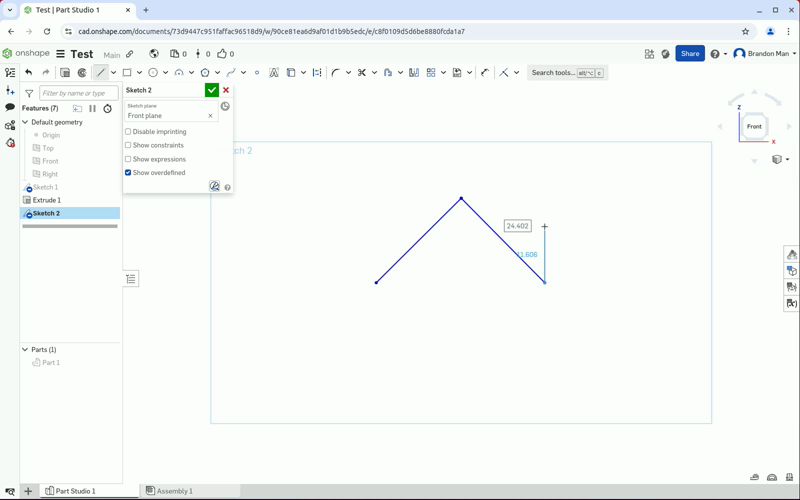
key_up(shift)
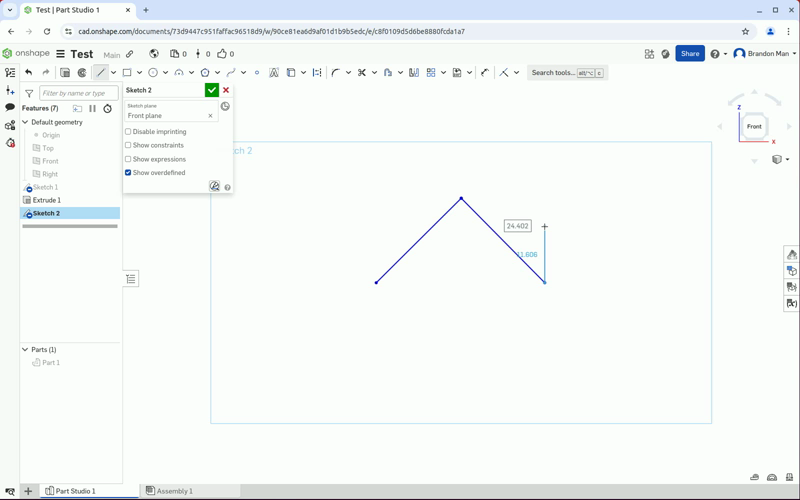
key_down(shift)
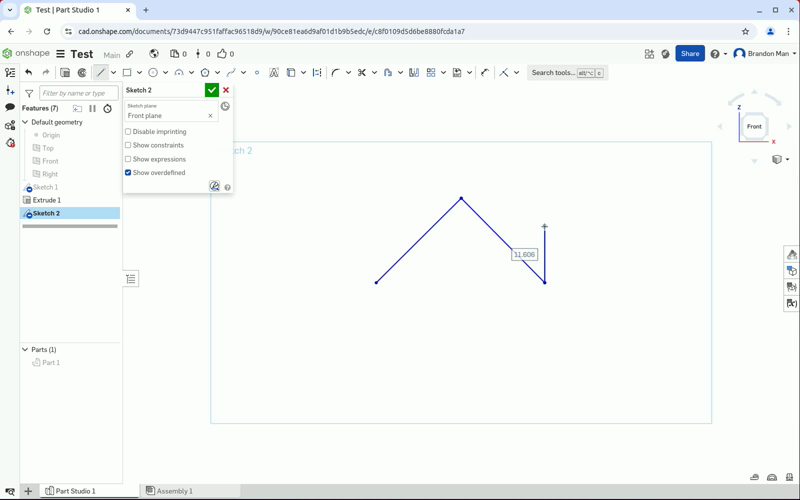
mouse_move(488, 171)
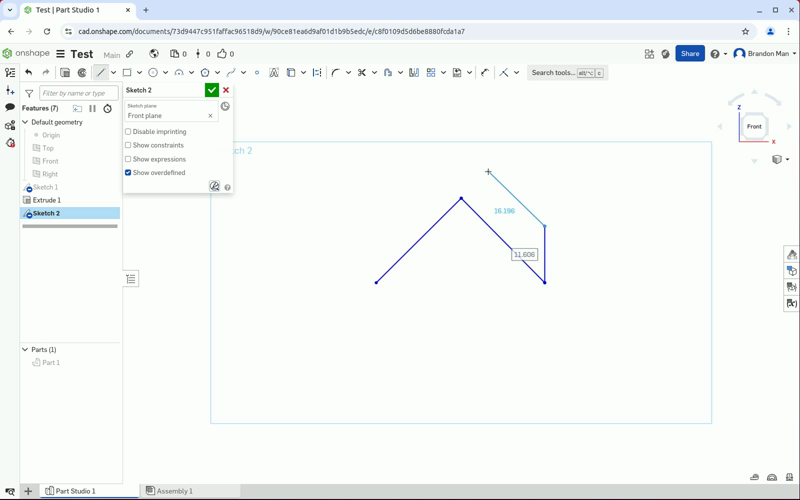
click(488, 171)
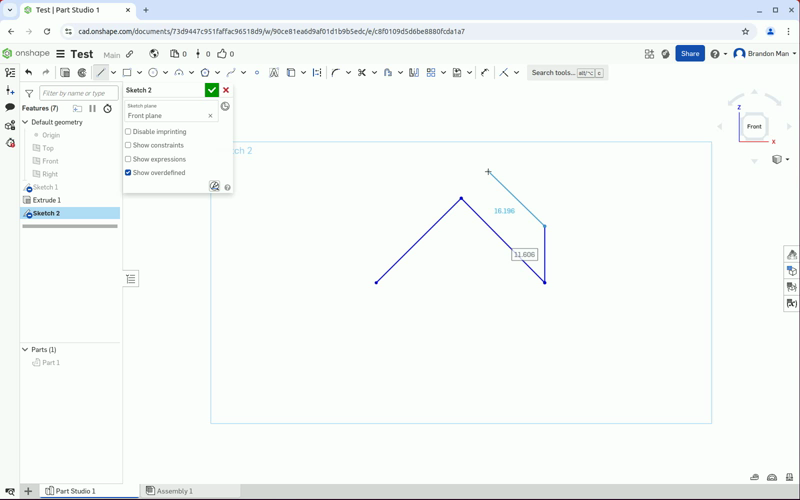
key_up(shift)
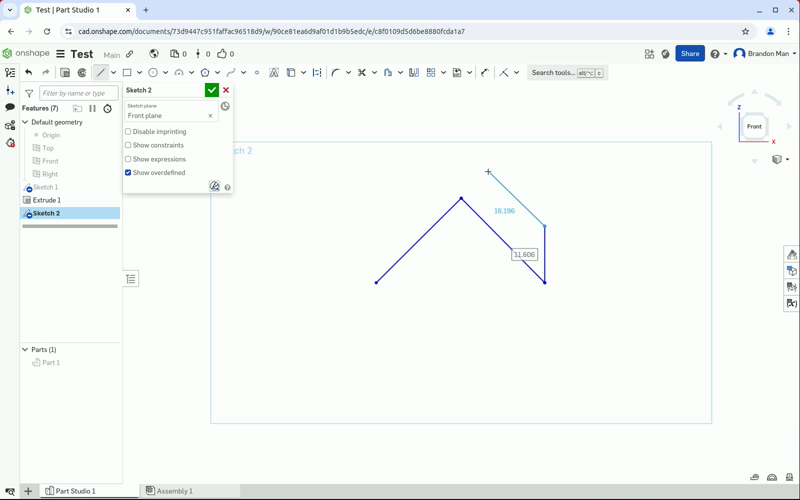
key_down(shift)
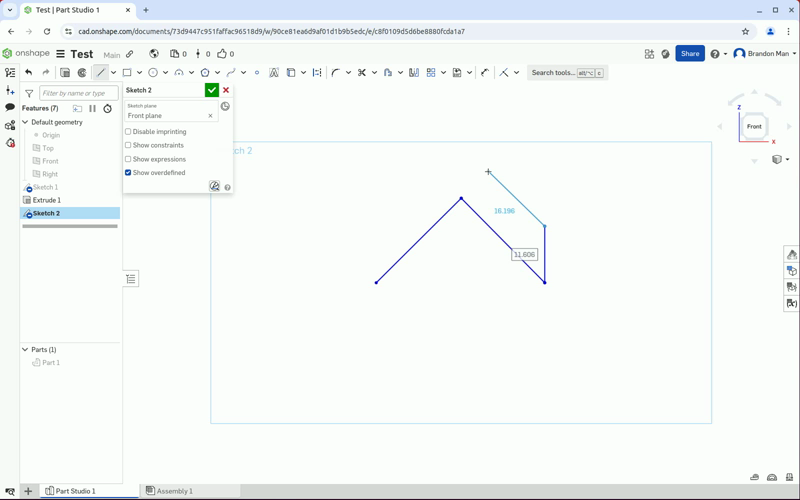
mouse_move(518, 171)
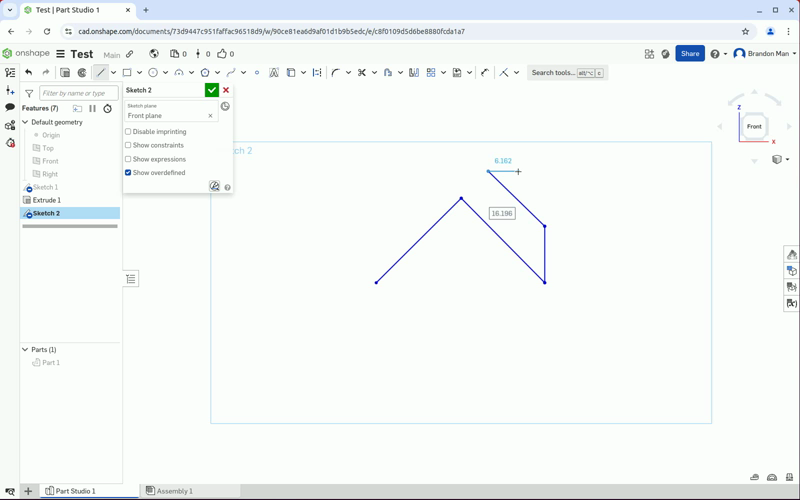
mouse_move(433, 171)
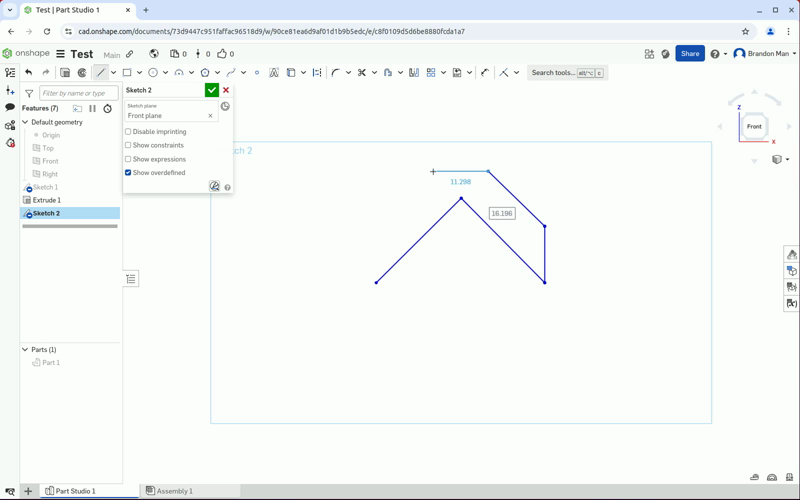
click(433, 171)
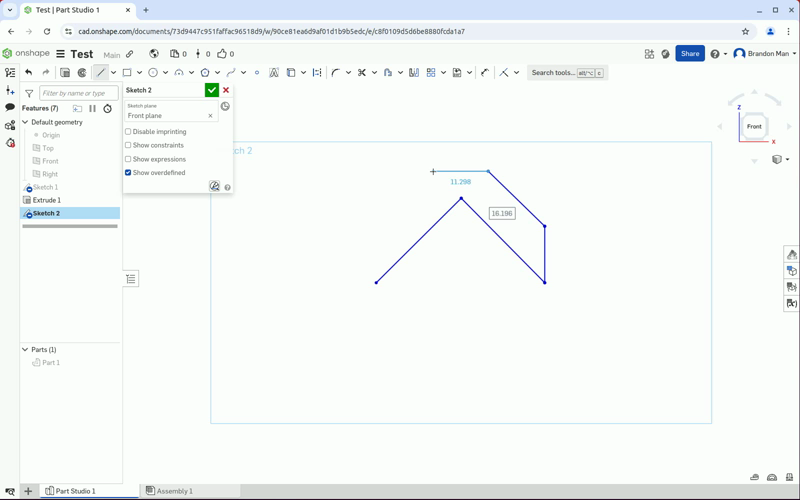
key_up(shift)
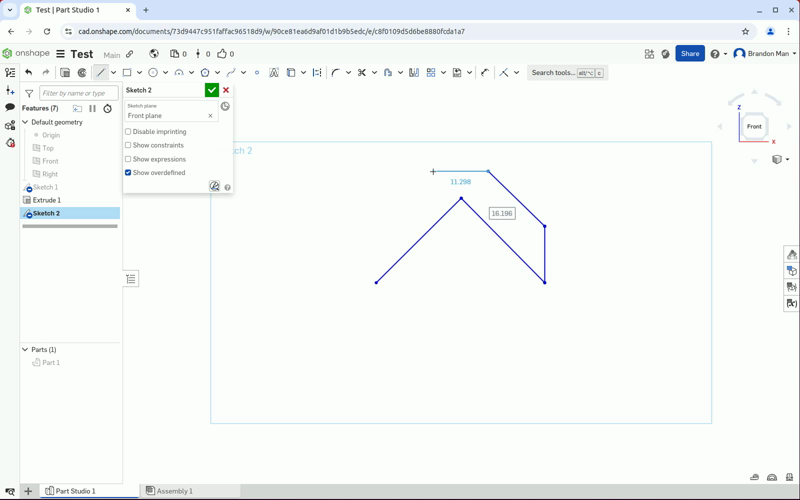
key_down(shift)
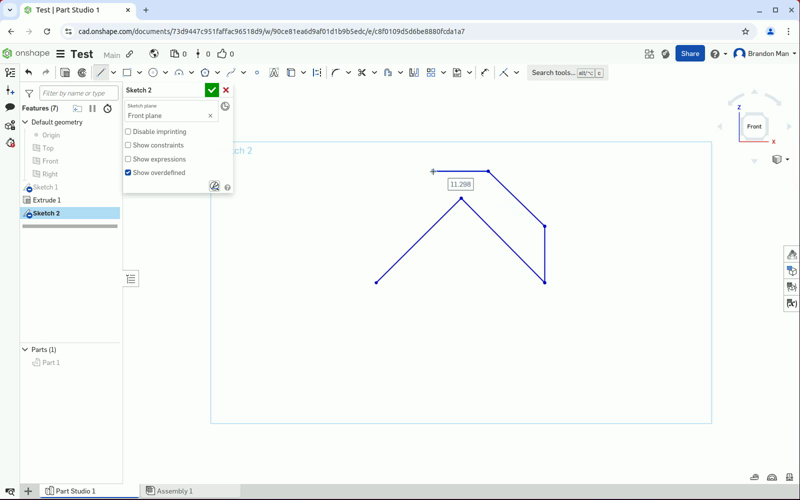
mouse_move(376, 226)
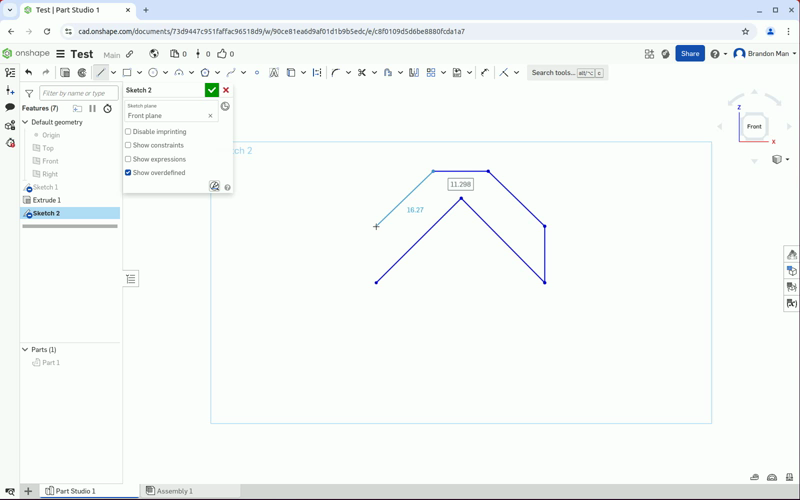
click(376, 226)
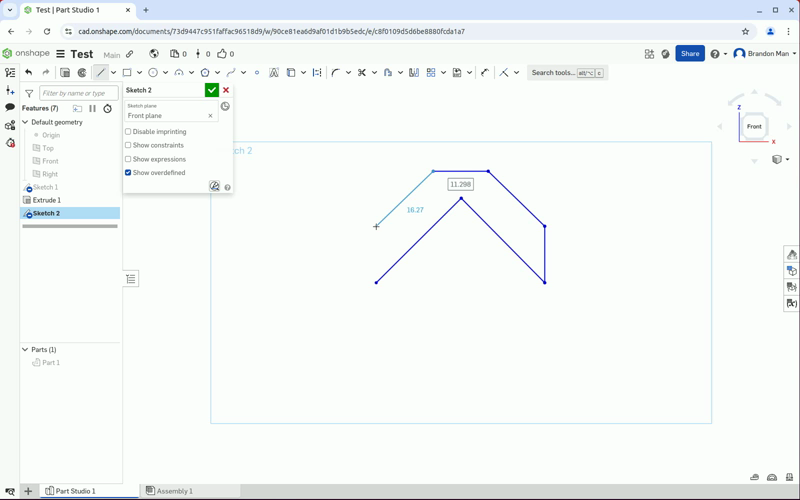
key_up(shift)
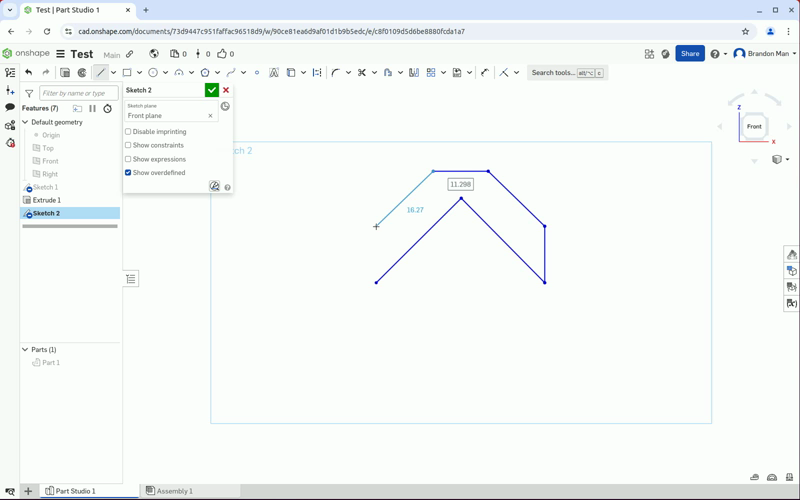
mouse_move(406, 226)
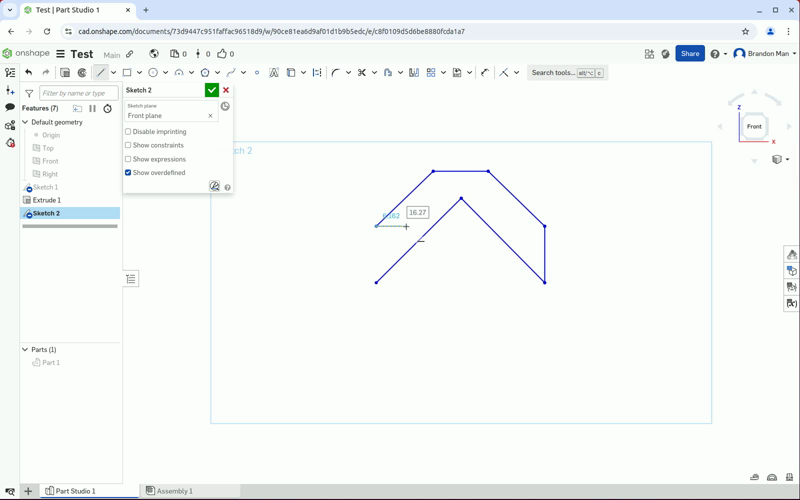
key_down(shift)
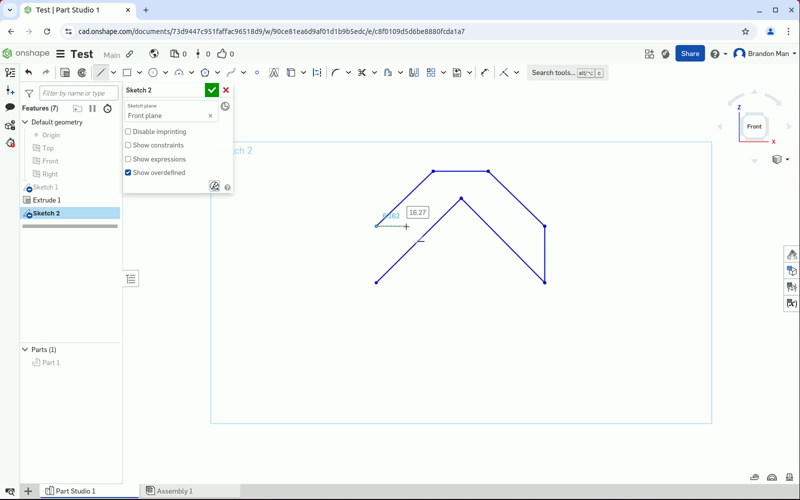
mouse_move(376, 282)
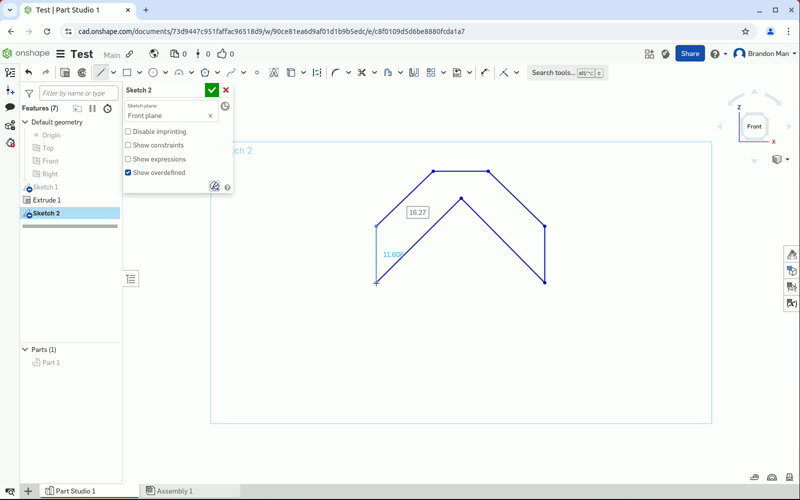
key_up(shift)
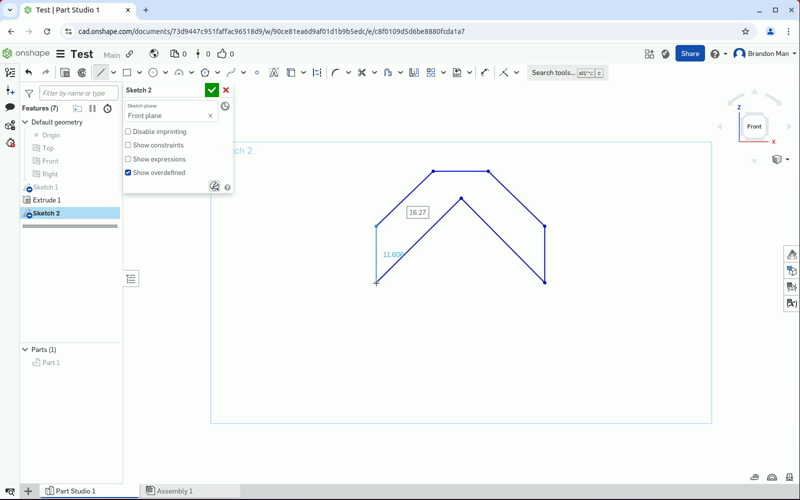
click(376, 282)
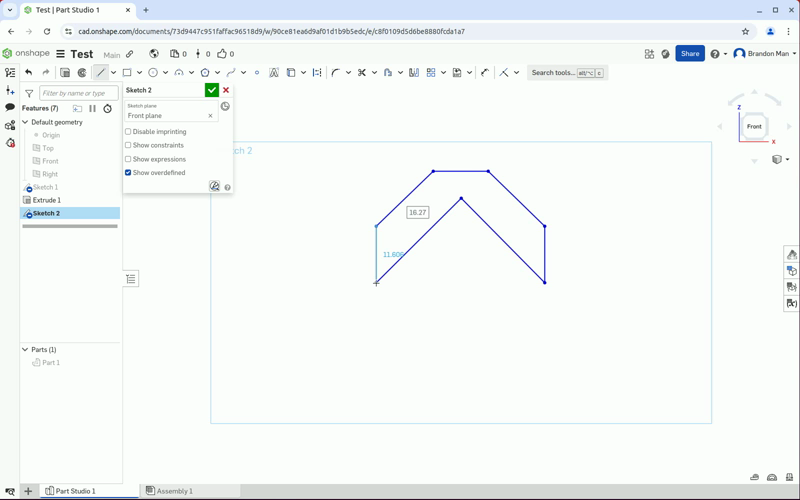
key(esc)
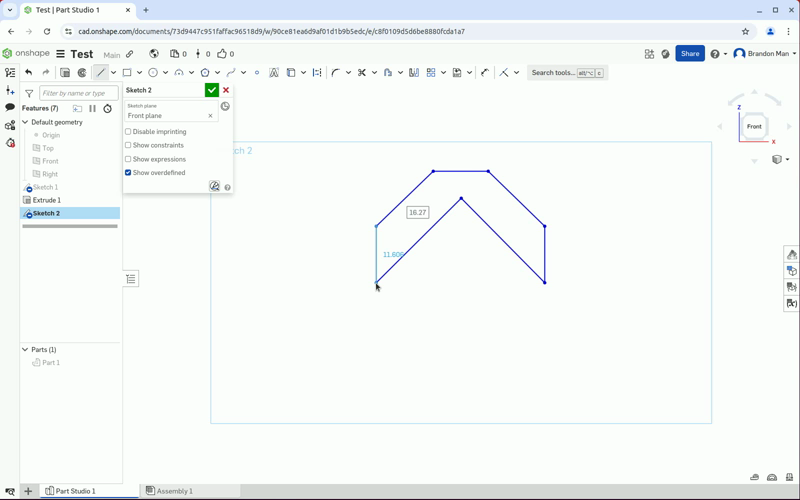
mouse_move(488, 182)
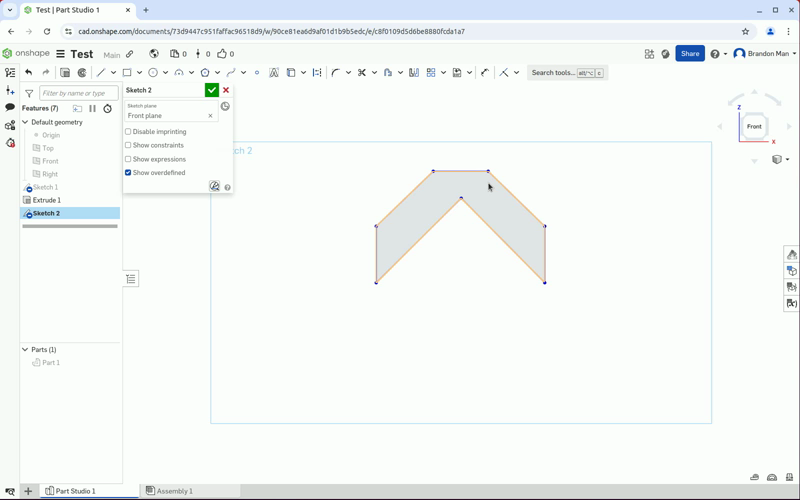
click(488, 182)
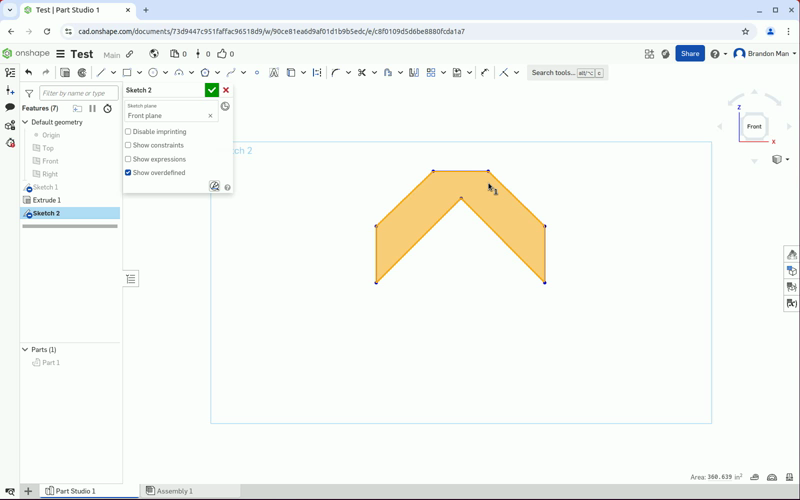
mouse_move(73, 352)
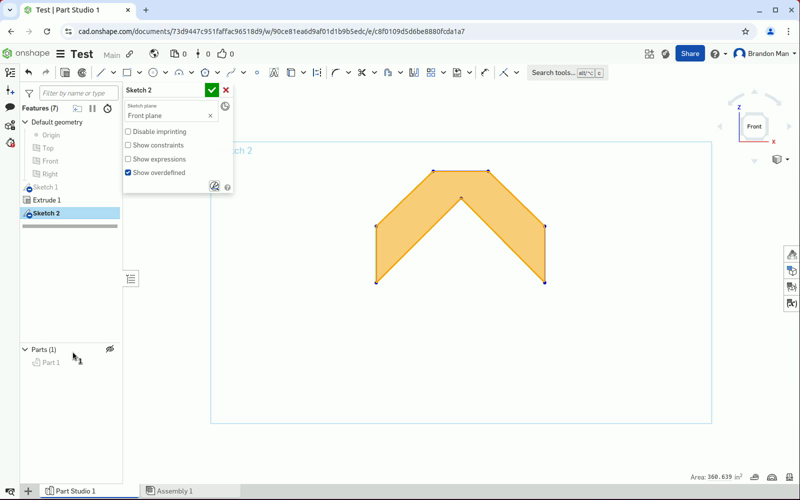
key(shift+y)
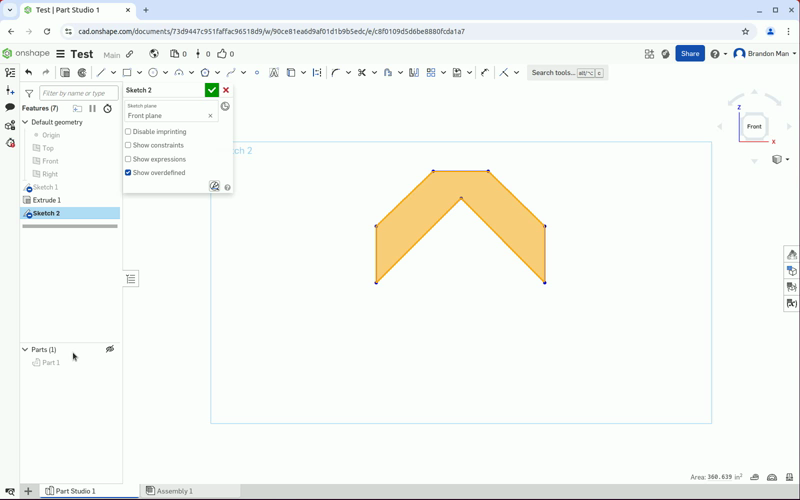
key(shift+e)
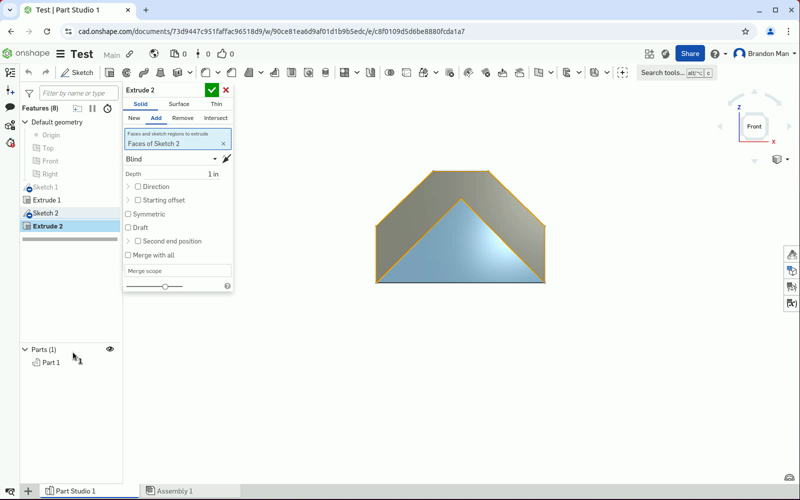
mouse_move(143, 106)
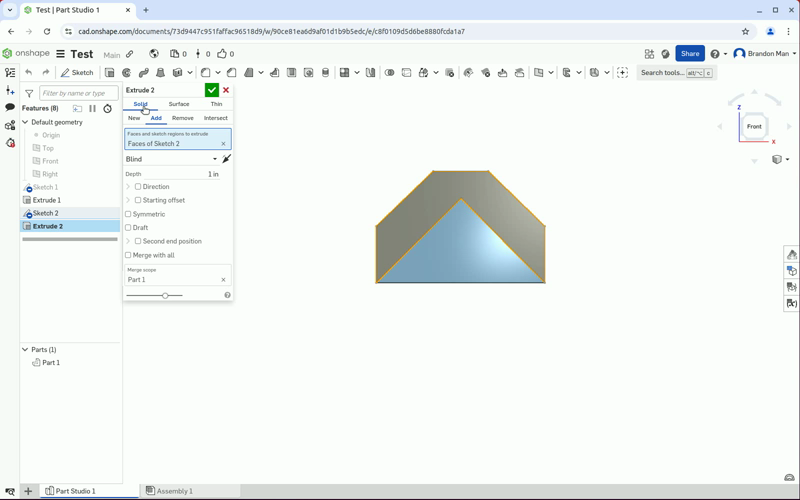
click(143, 106)
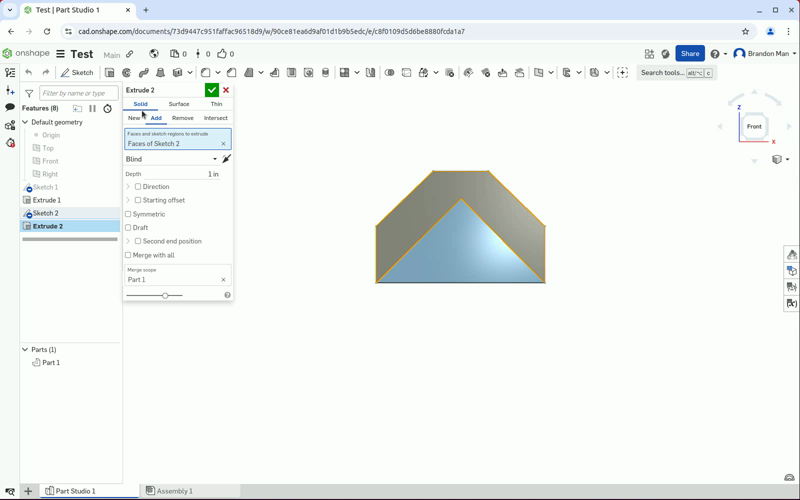
mouse_move(137, 120)
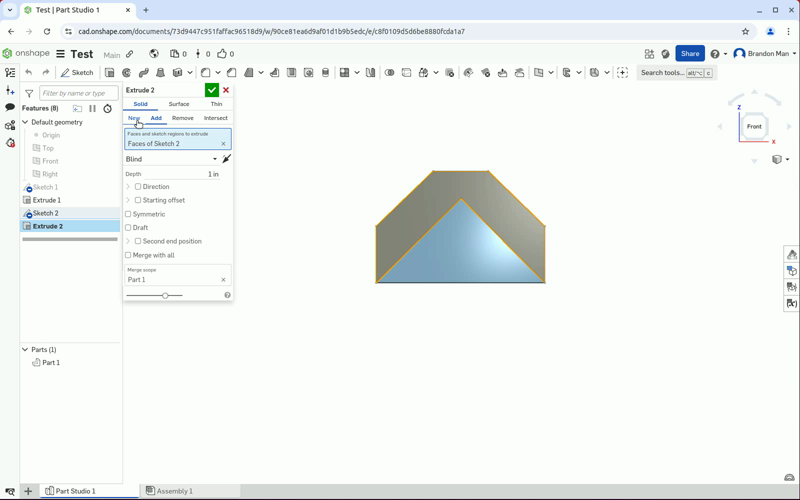
click(137, 120)
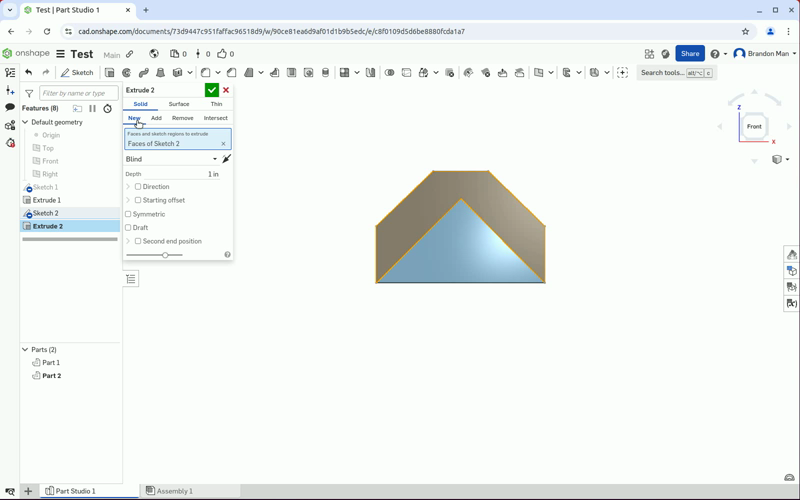
key(tab, 4)
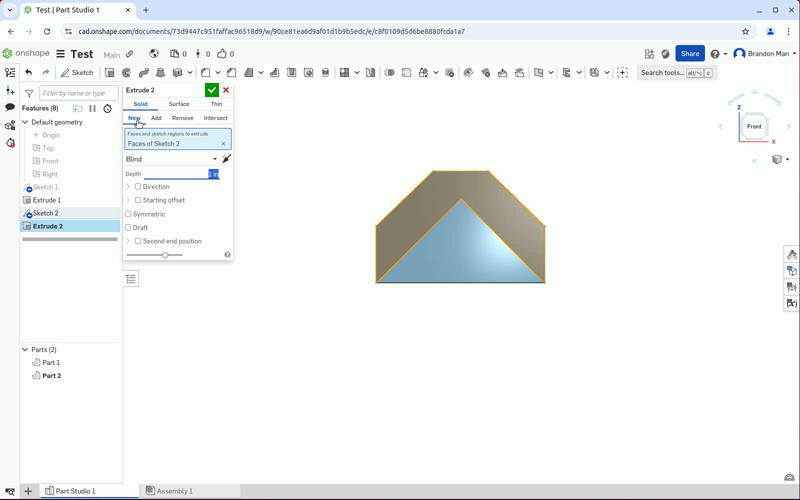
text(5.777)
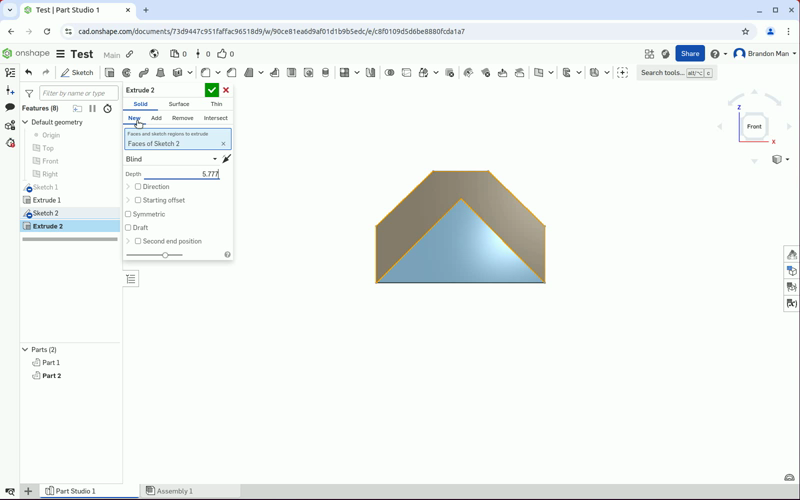
key(enter)
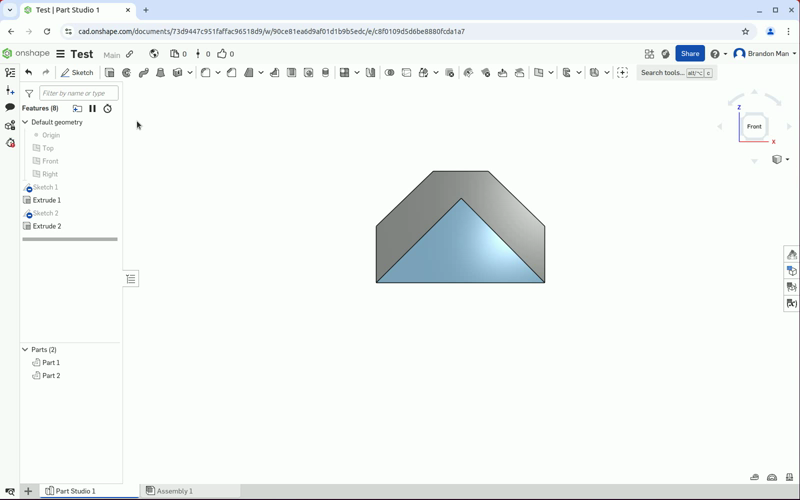
key(shift+h)
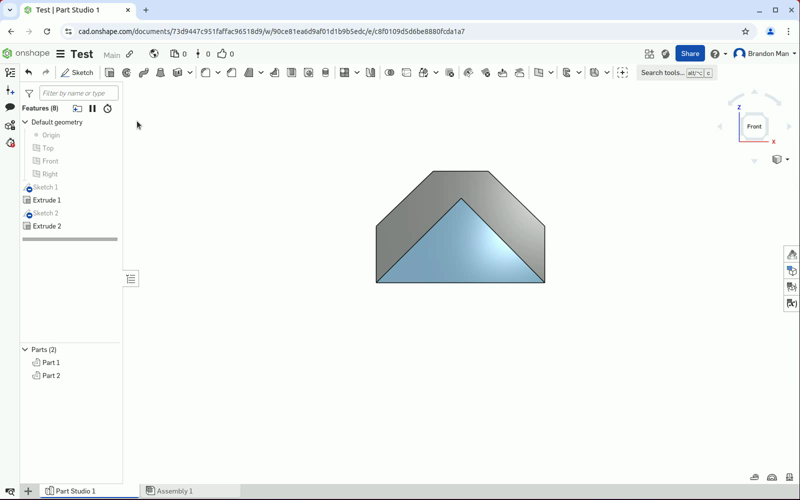
key(shift+h)
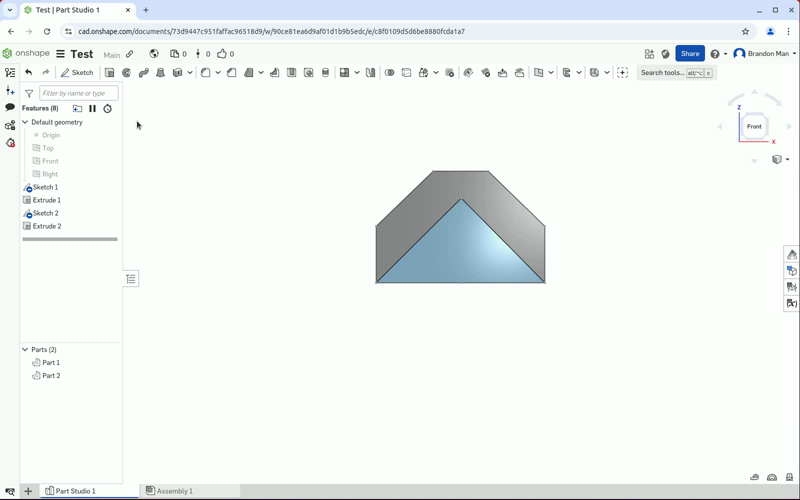
key(shift+7)
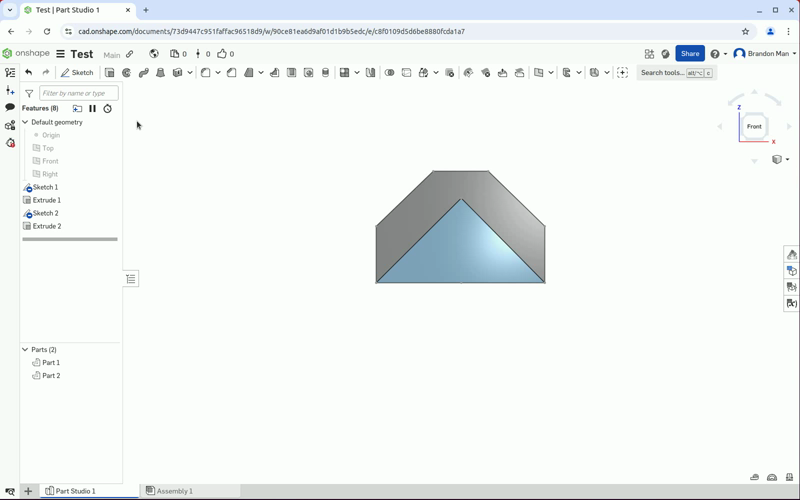
key(left, 2)
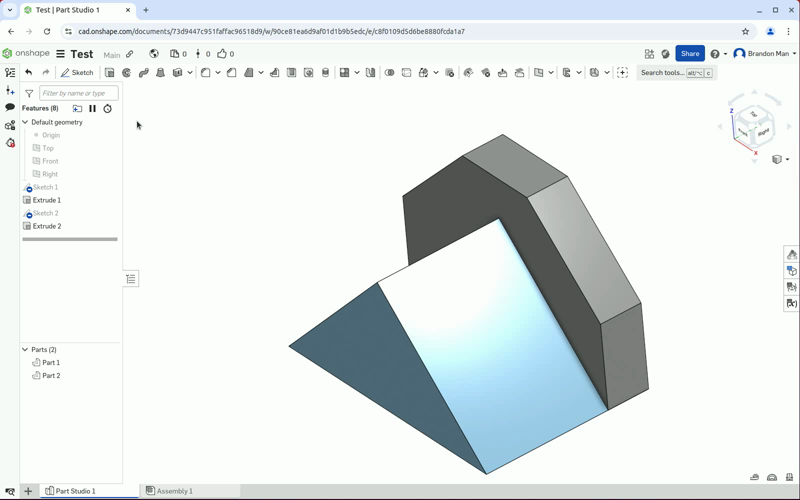
key(down, 2)
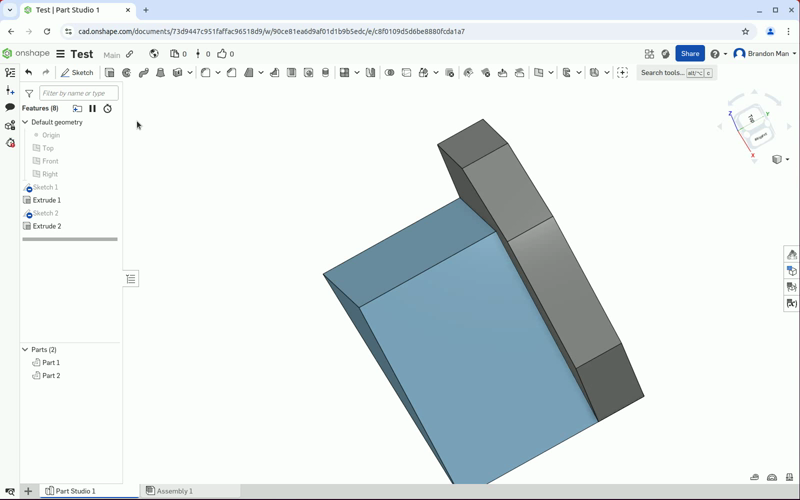
key(up, 2)
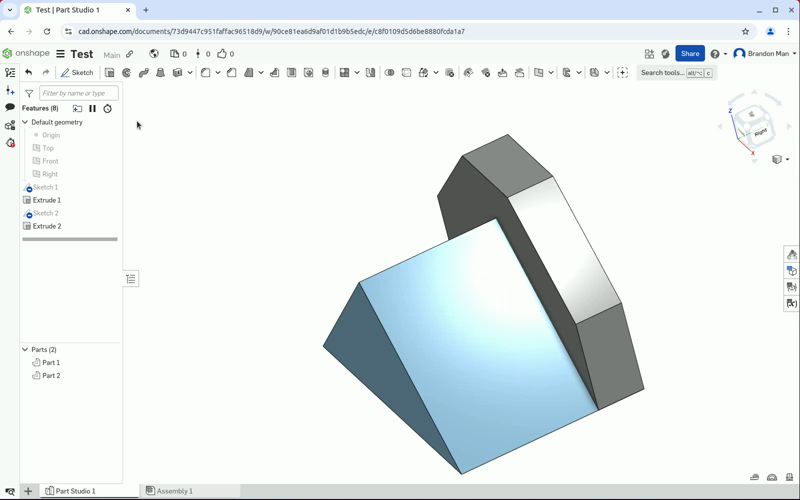
key(right, 2)
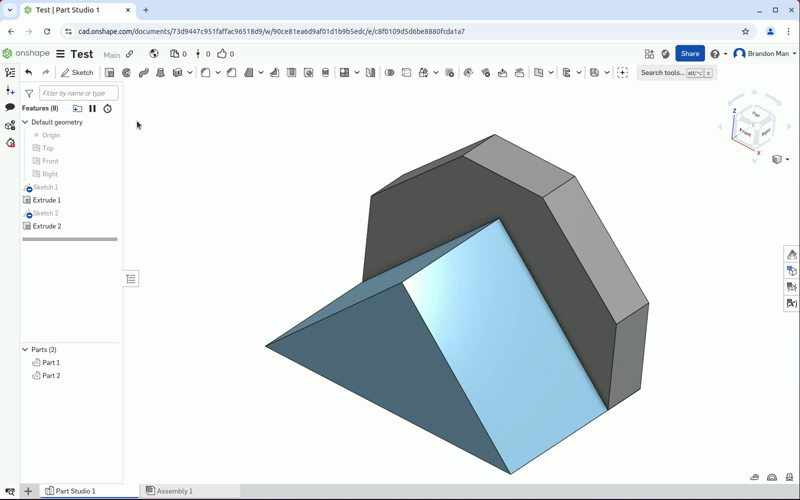
mouse_move(73, 189)
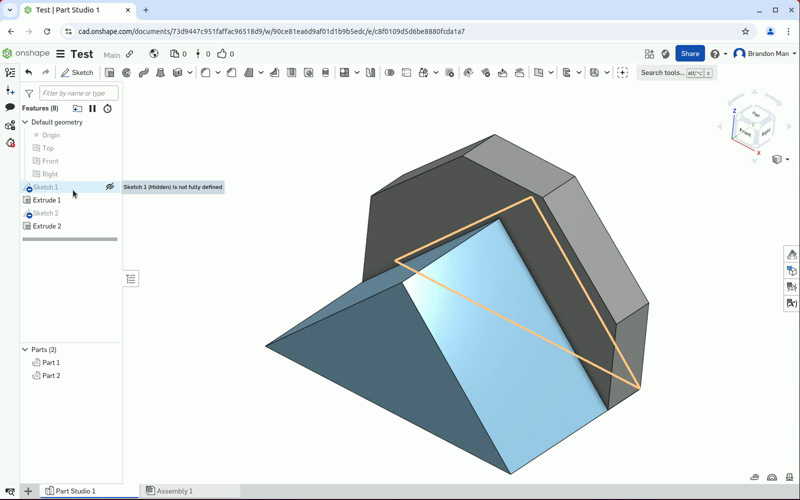
click(73, 189)